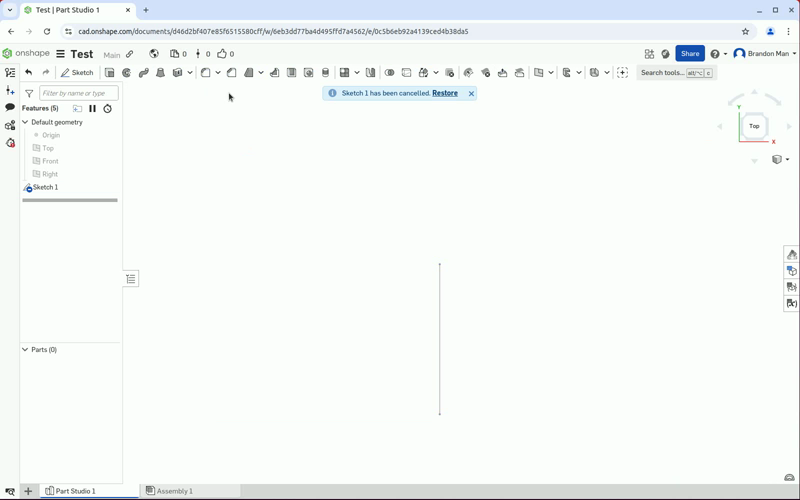
key(shift+h)
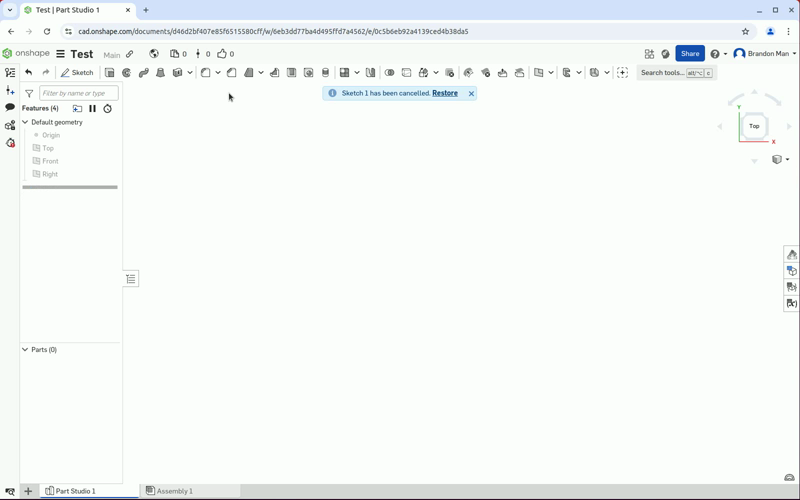
key(shift+s)
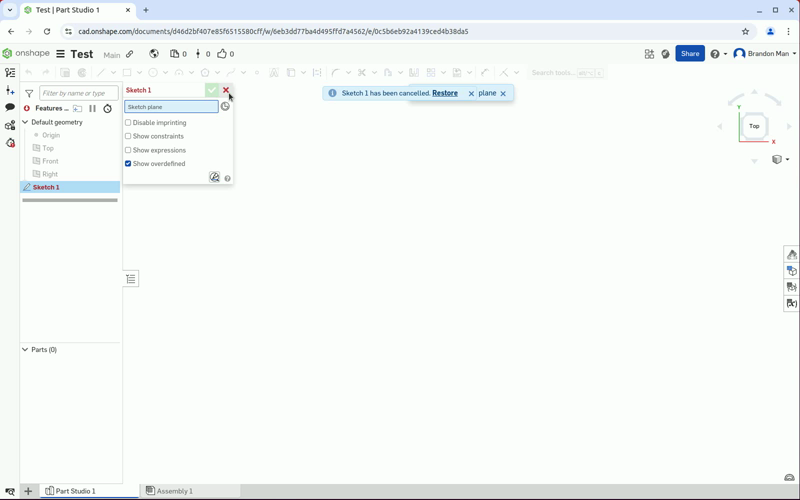
mouse_move(73, 150)
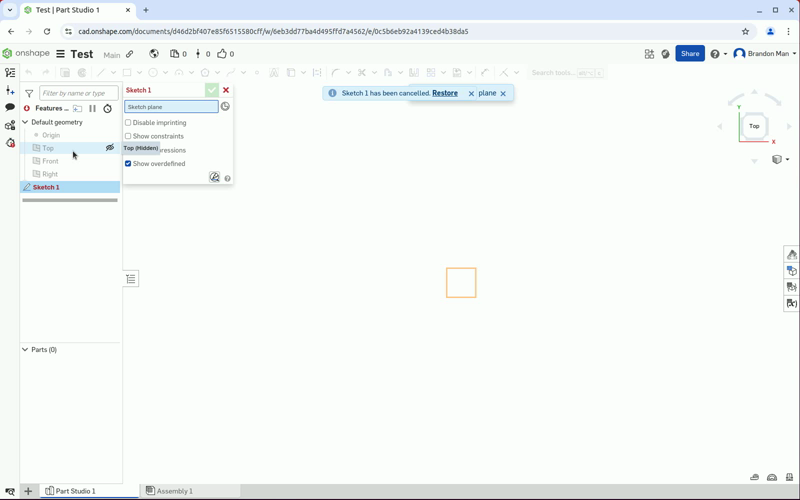
click(73, 150)
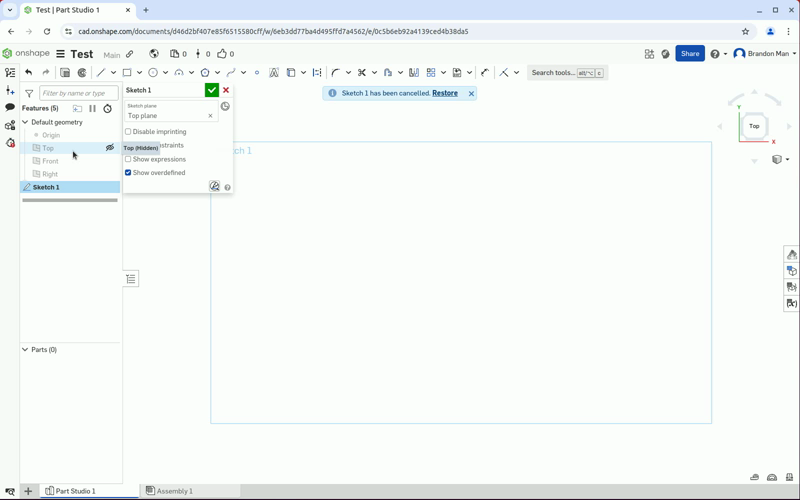
mouse_move(73, 352)
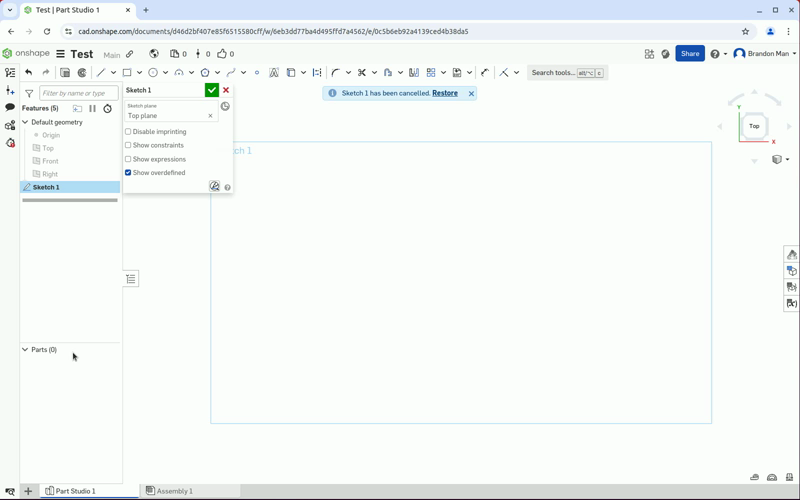
key(y)
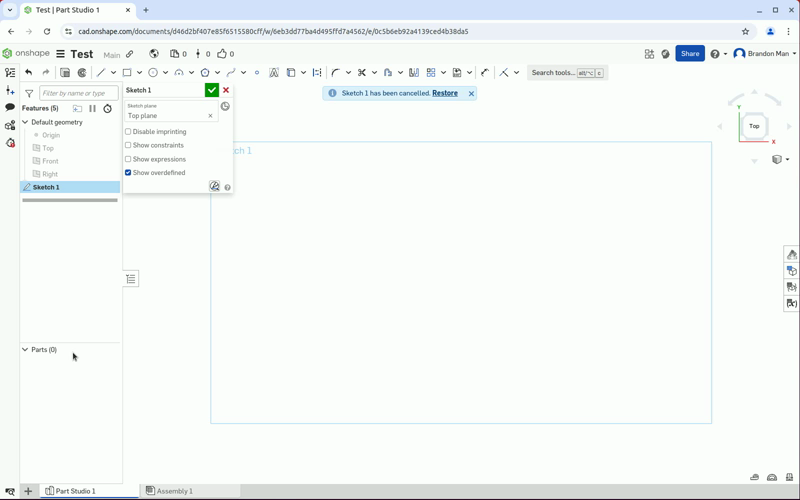
key(l)
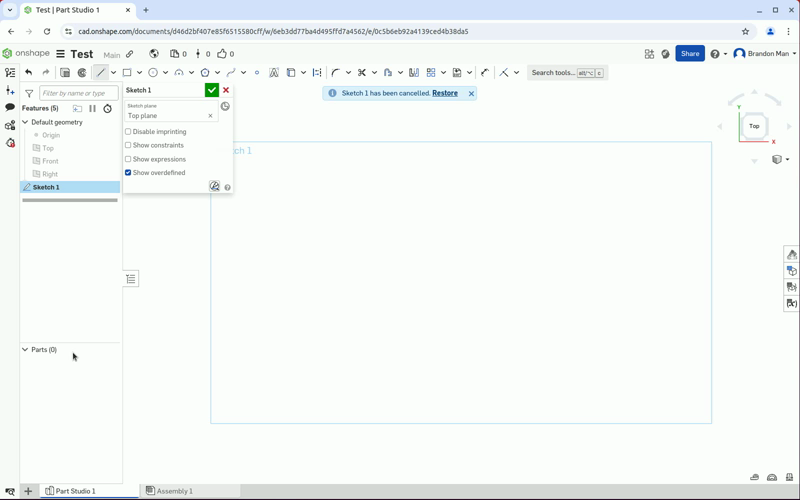
key_down(shift)
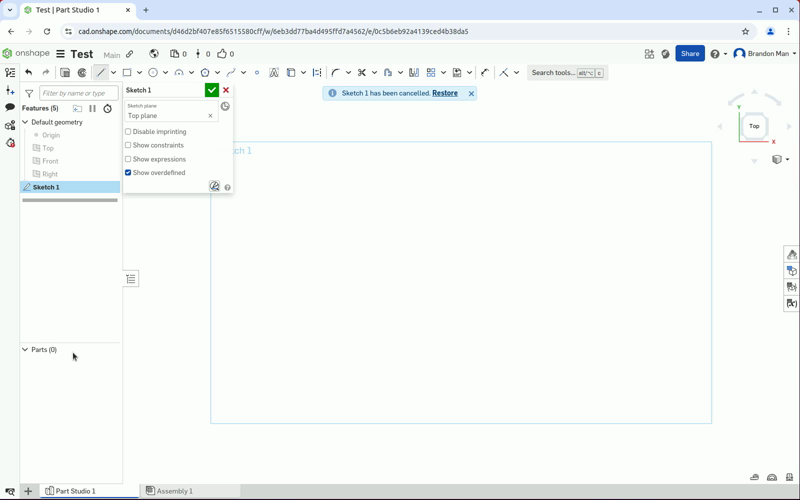
mouse_move(401, 340)
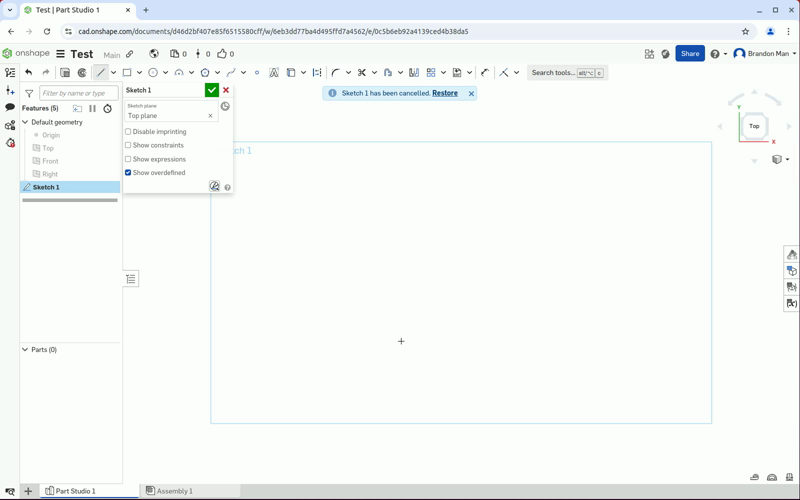
click(401, 340)
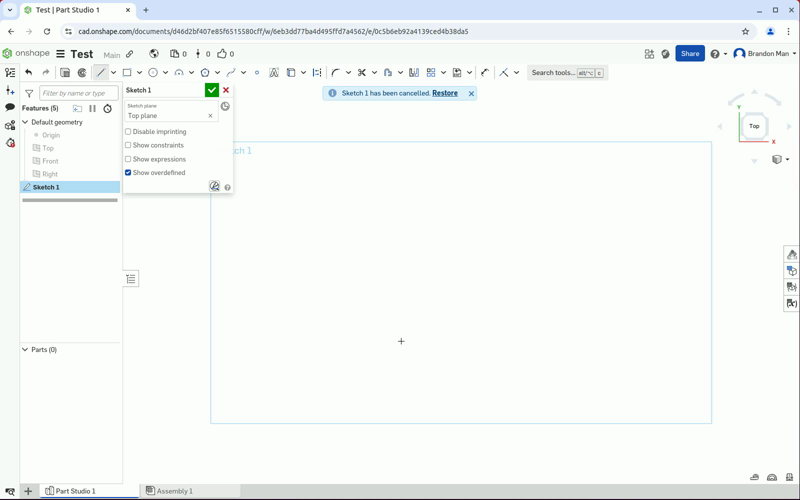
key_up(shift)
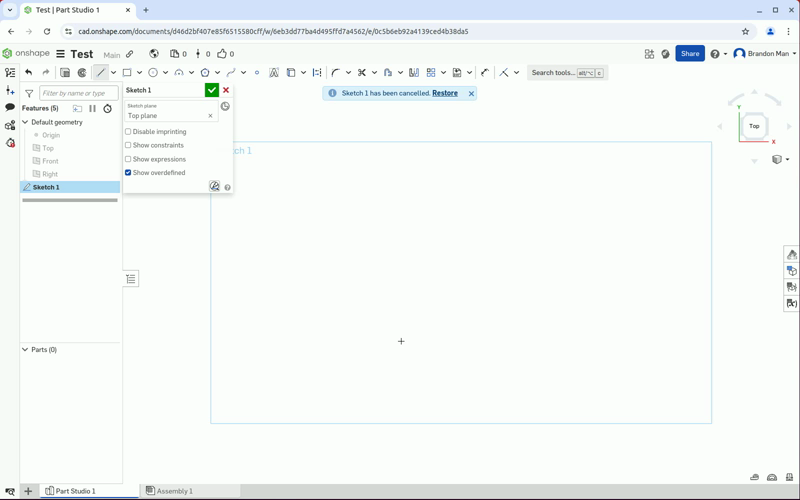
key_down(shift)
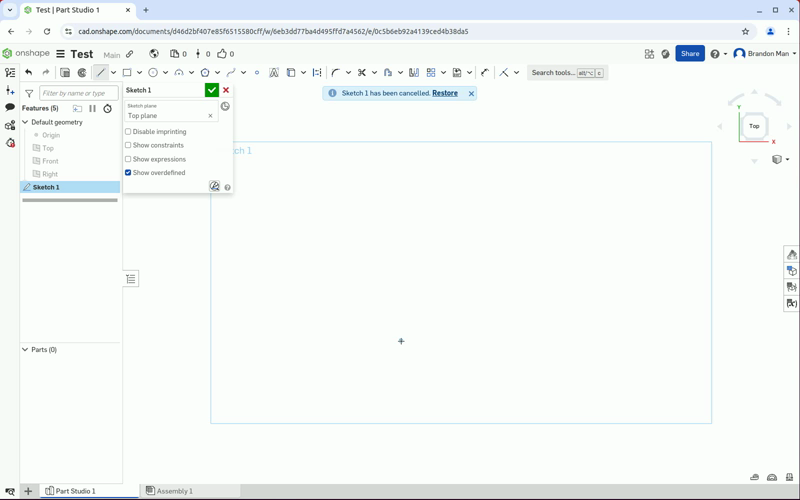
mouse_move(510, 340)
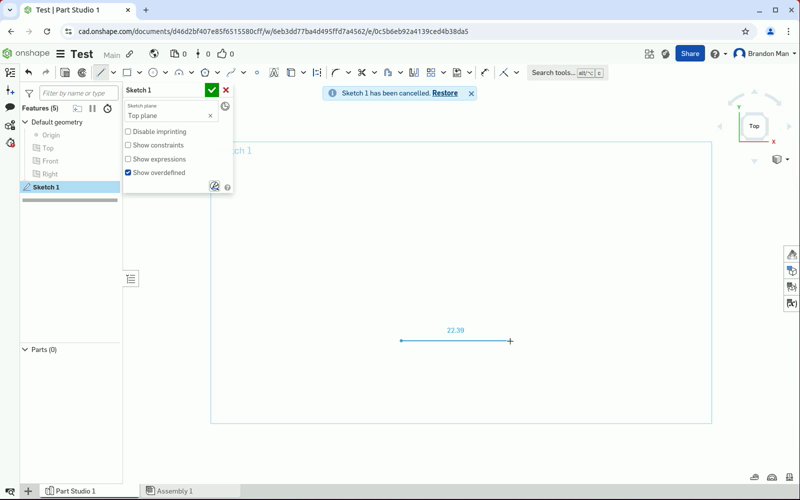
click(510, 340)
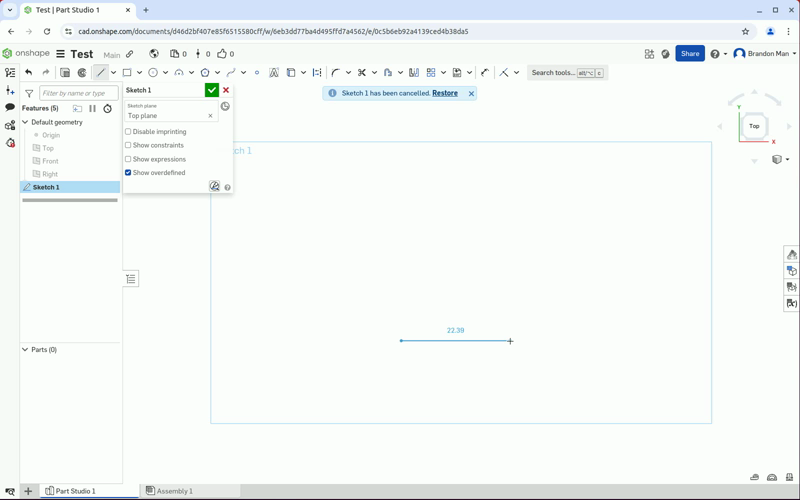
key_up(shift)
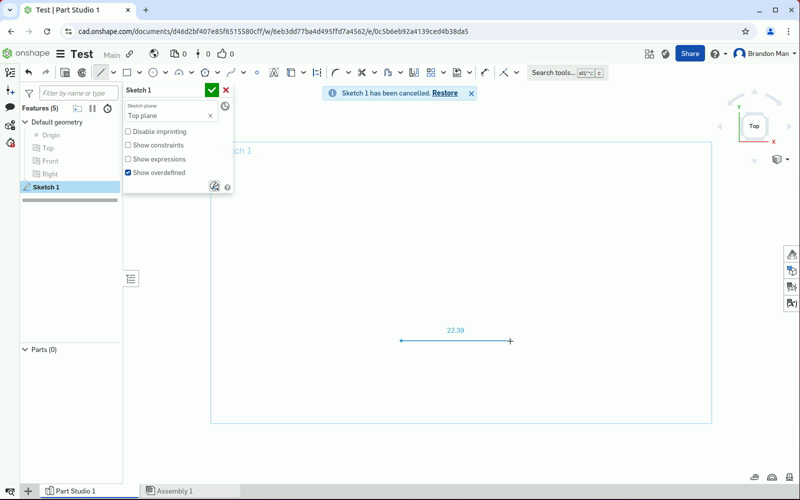
key_down(shift)
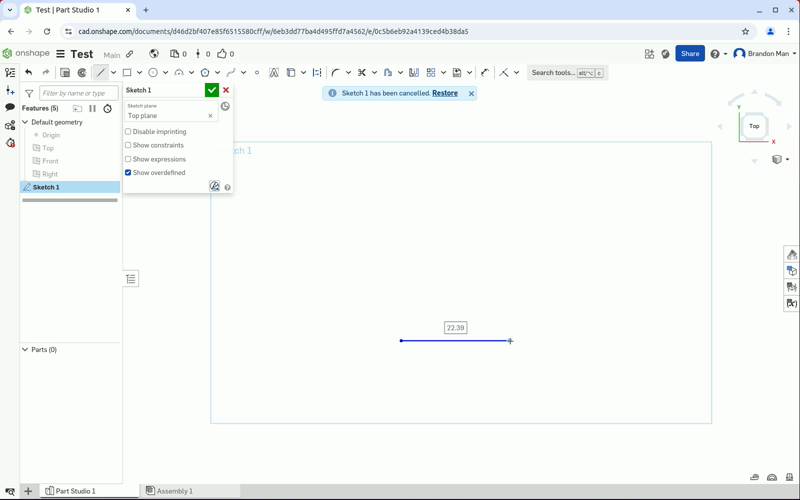
mouse_move(510, 231)
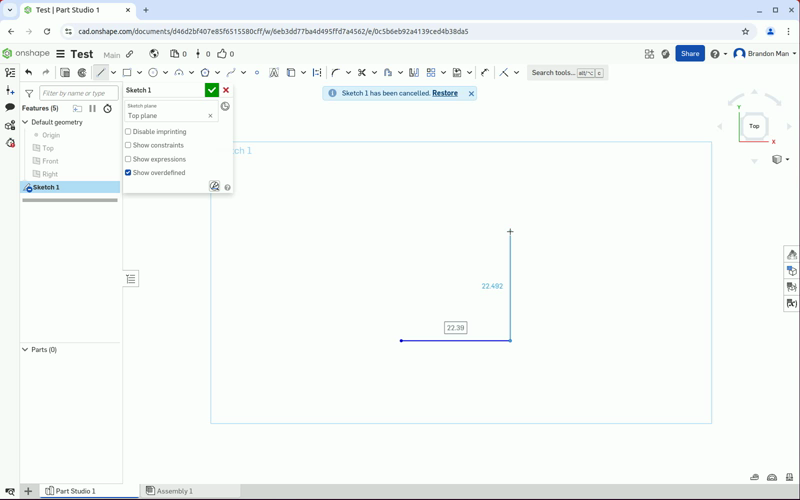
click(510, 231)
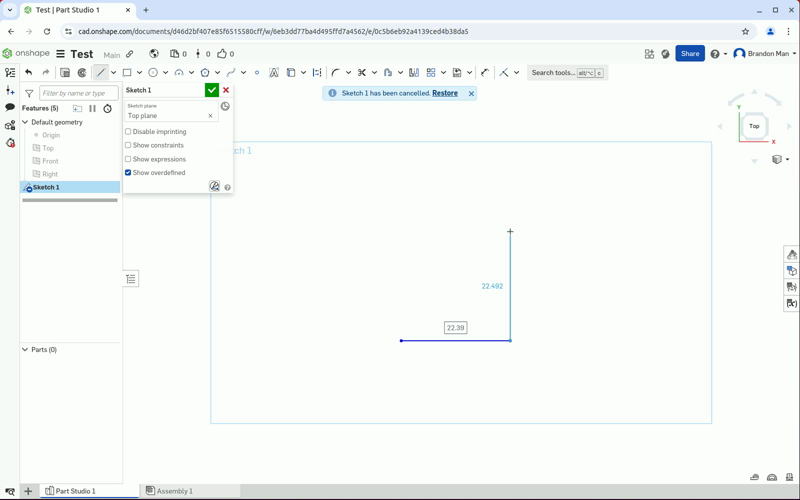
key_up(shift)
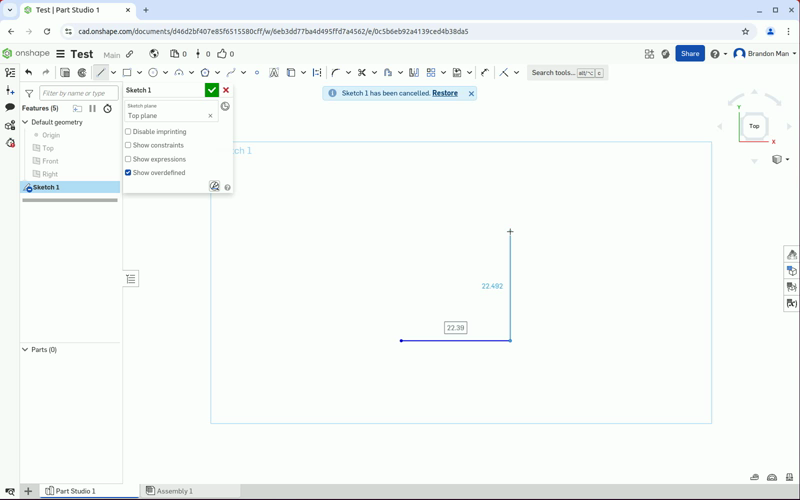
key_down(shift)
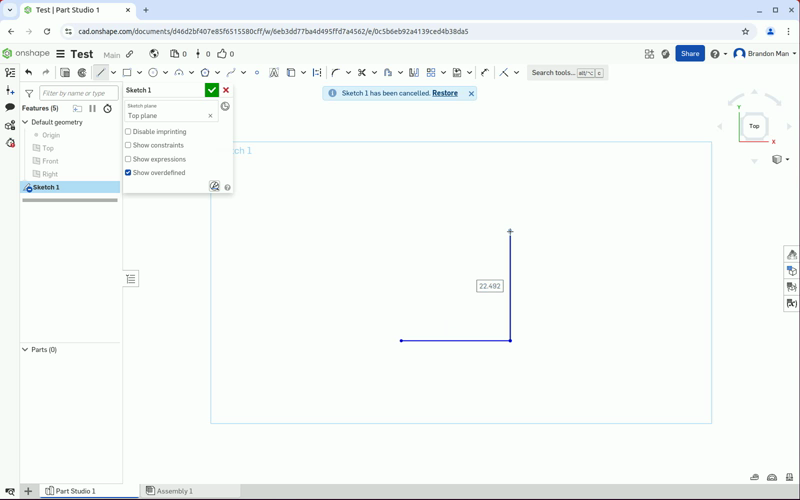
mouse_move(401, 231)
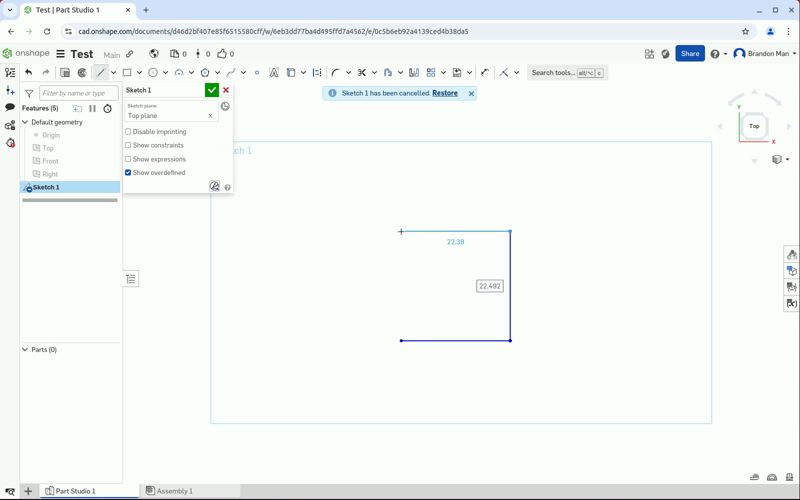
click(401, 231)
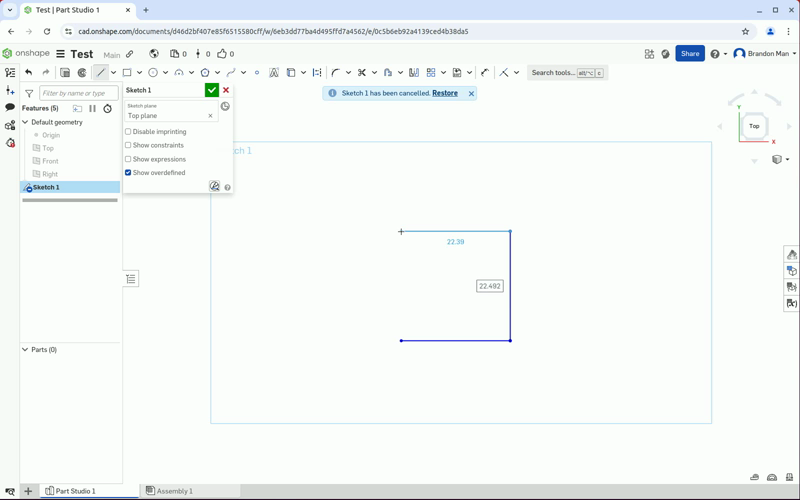
key_up(shift)
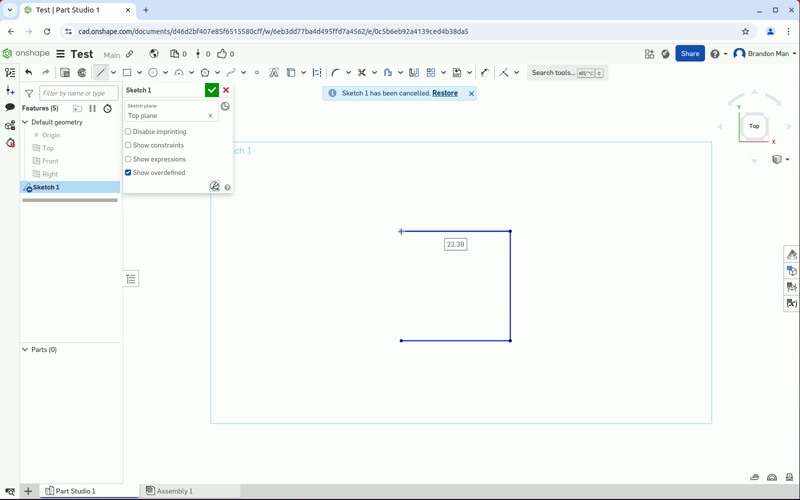
key_down(shift)
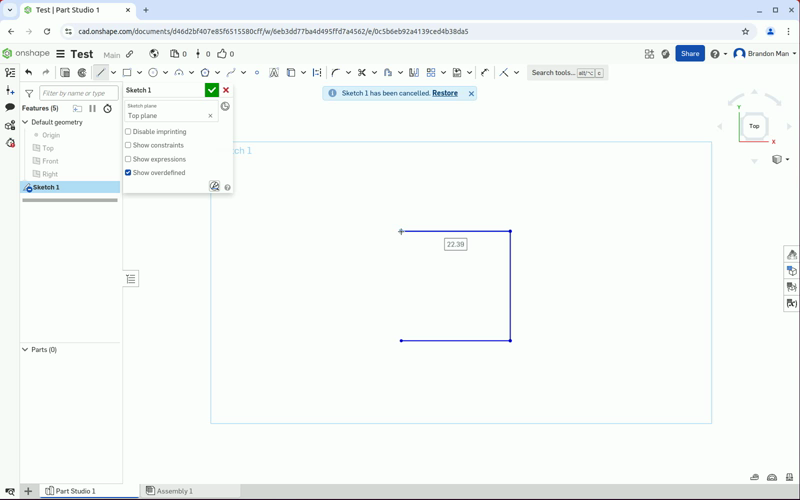
mouse_move(401, 340)
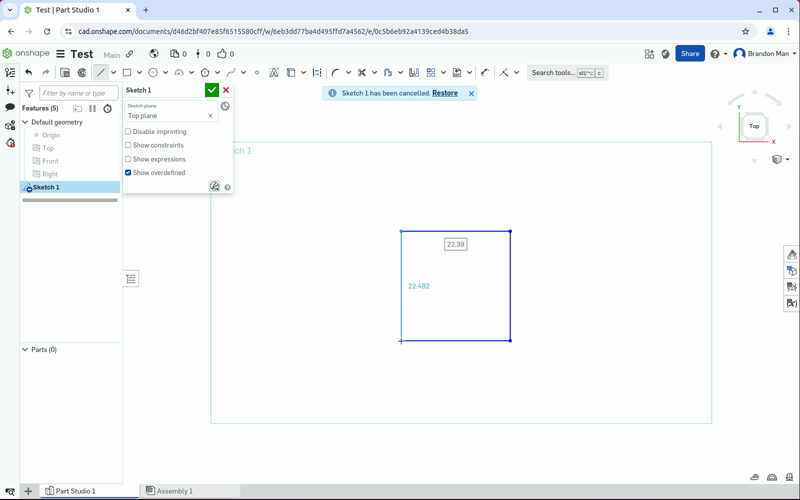
key_up(shift)
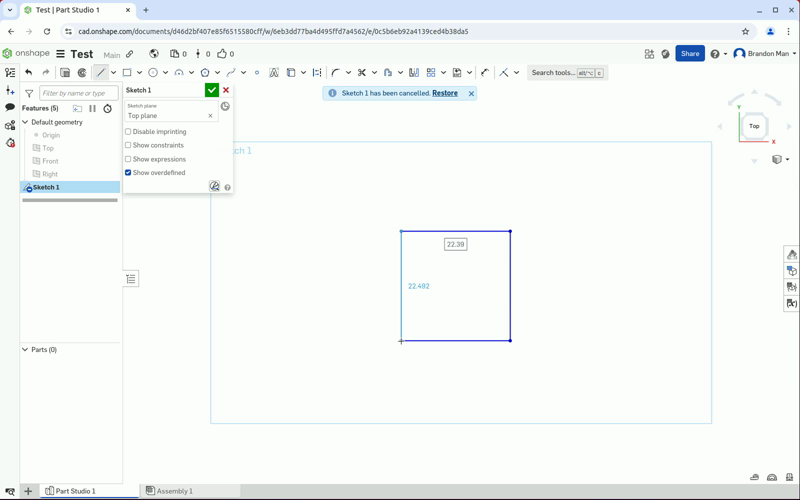
click(401, 340)
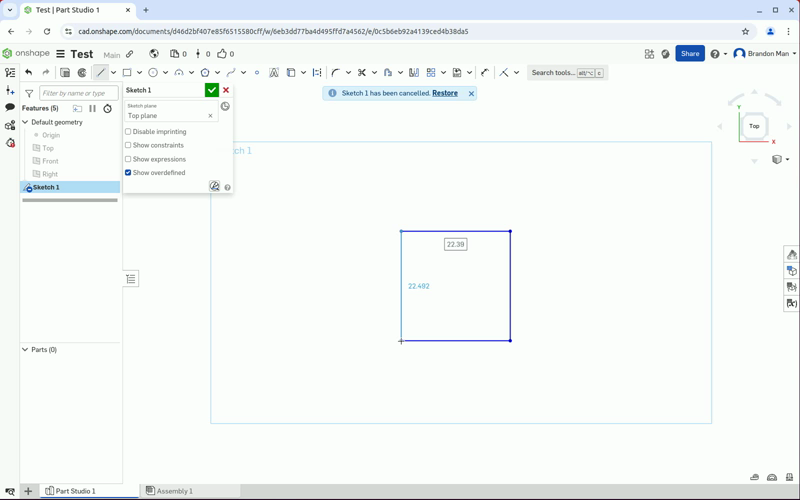
key(esc)
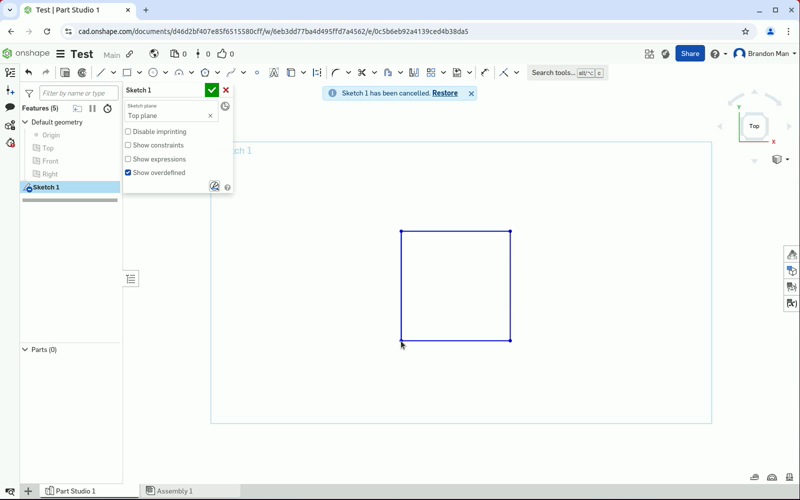
mouse_move(410, 287)
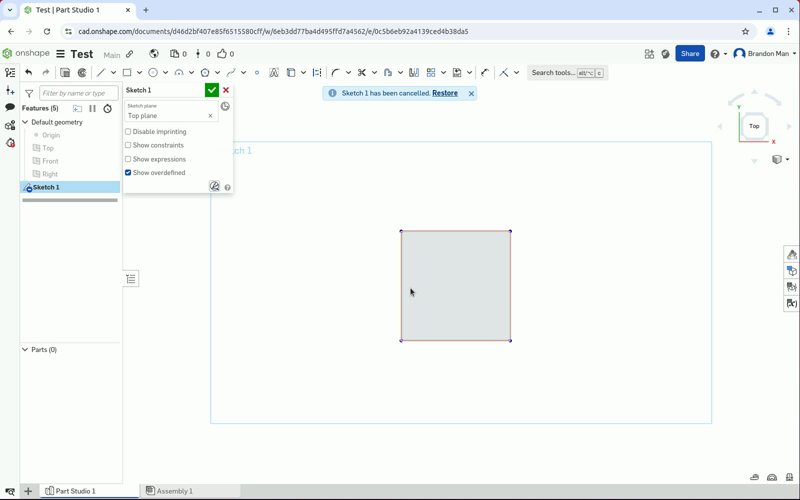
click(410, 287)
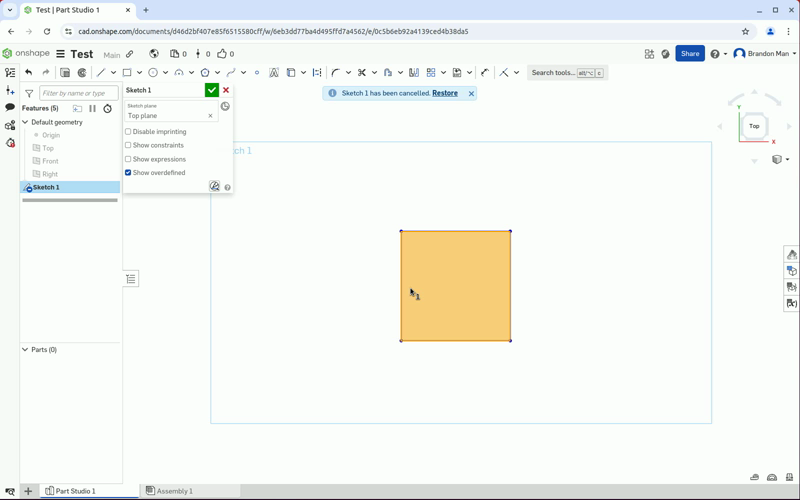
mouse_move(73, 352)
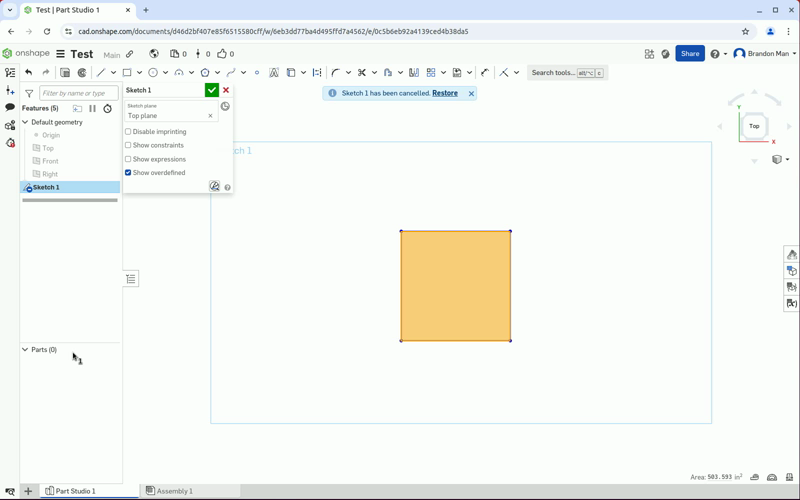
key(shift+y)
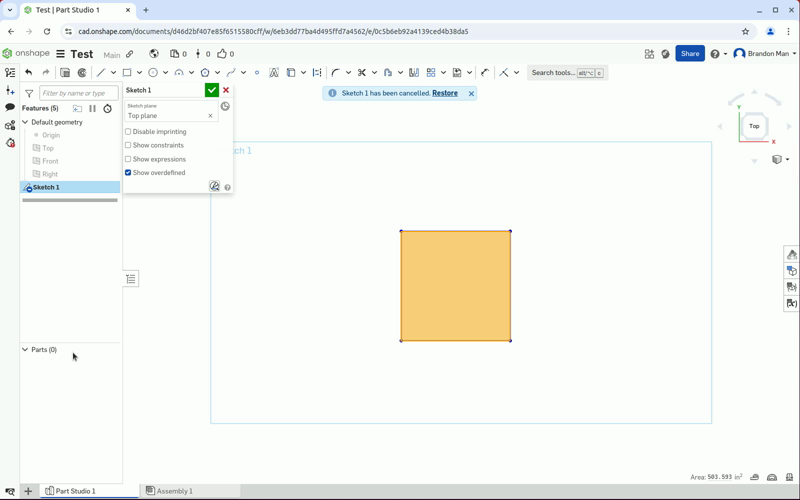
key(shift+e)
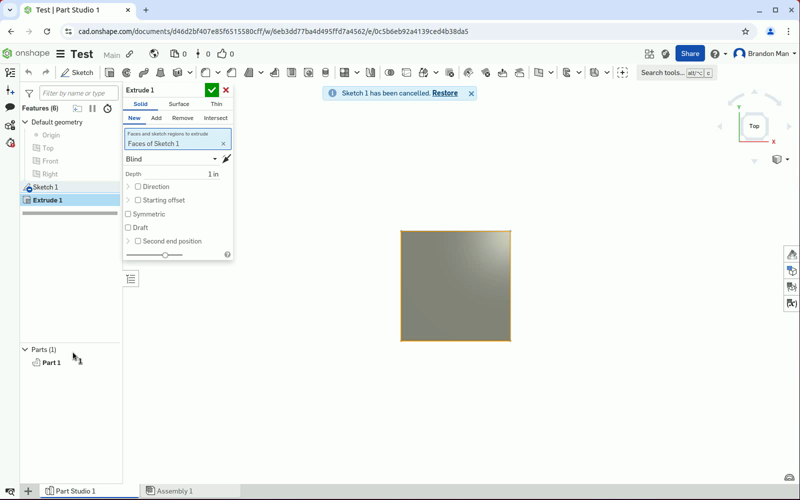
mouse_move(143, 106)
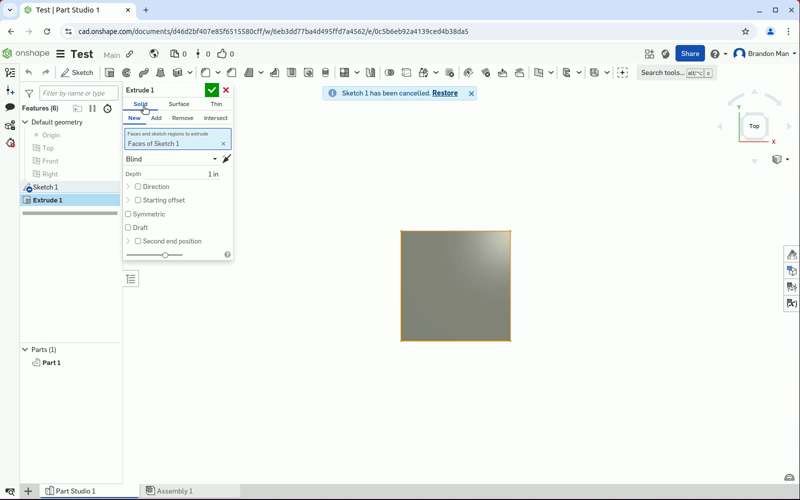
click(143, 106)
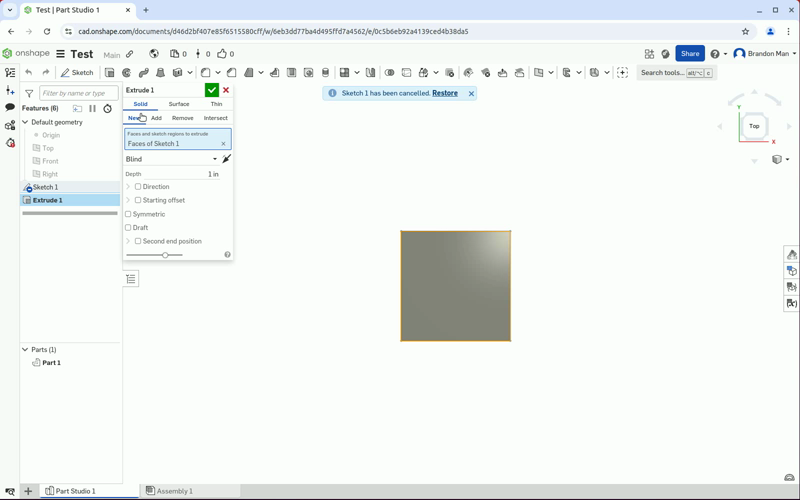
mouse_move(137, 120)
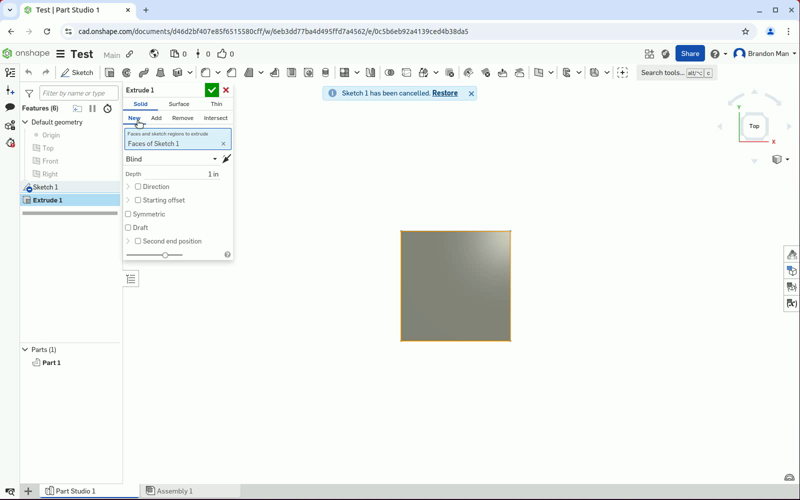
click(137, 120)
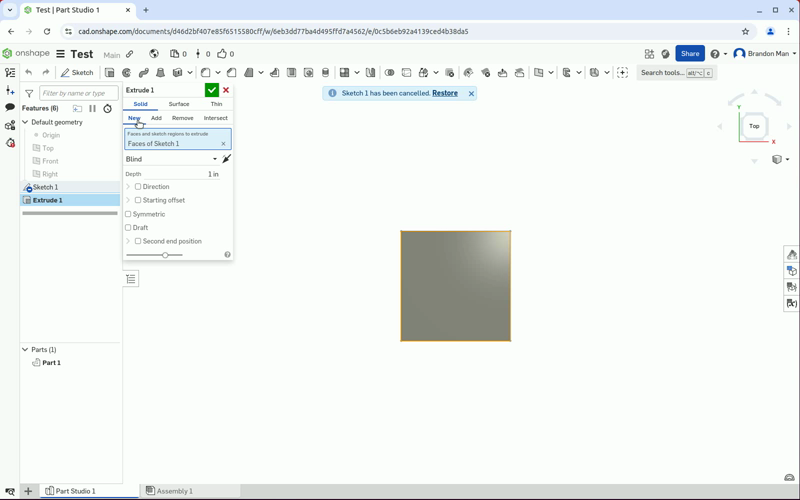
key(tab, 4)
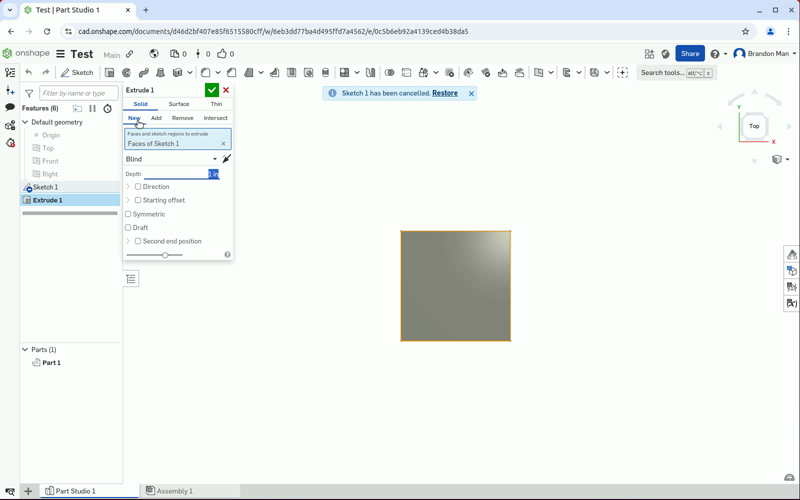
text(22.386)
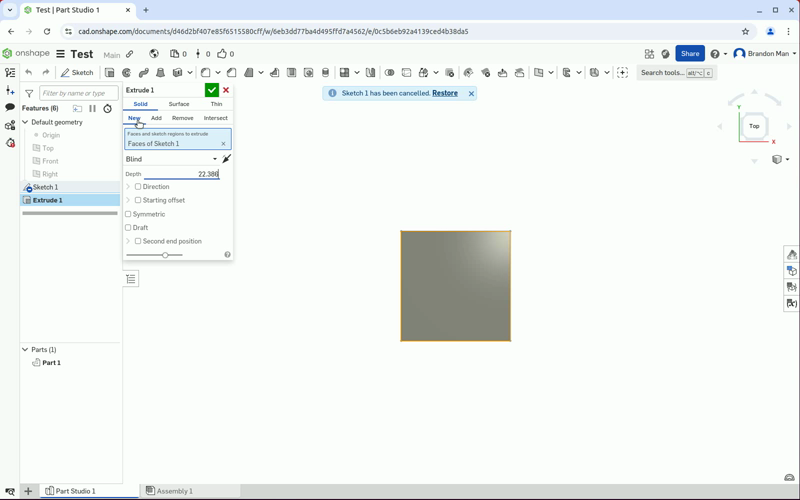
key(enter)
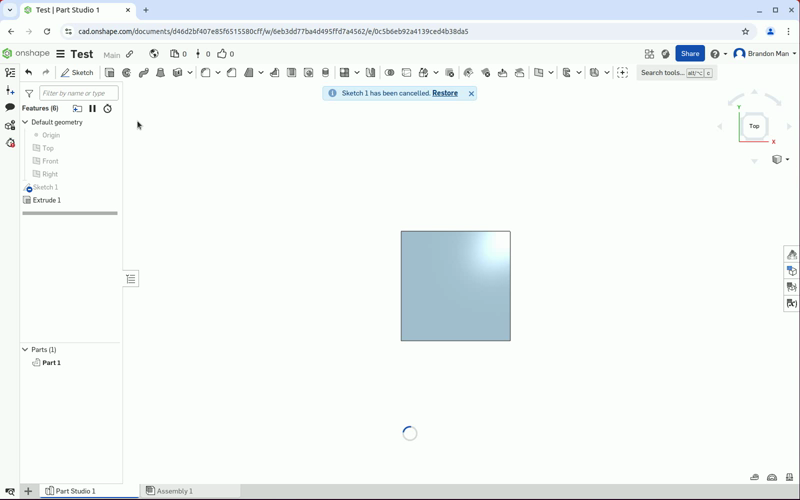
key(shift+h)
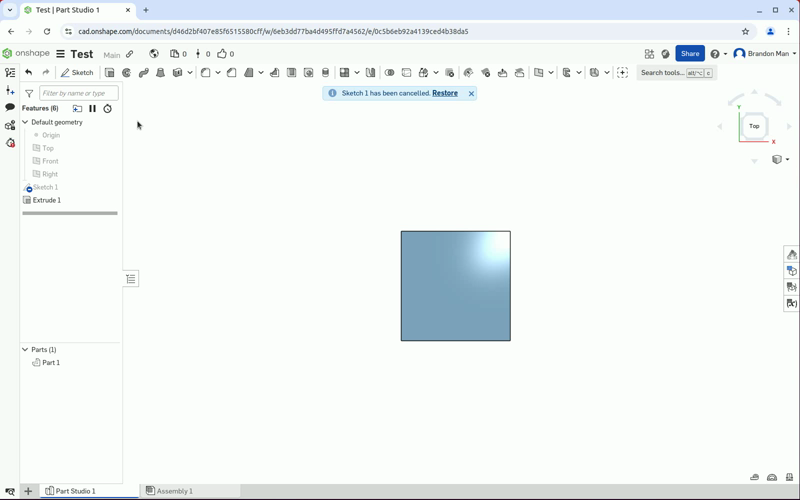
key(shift+h)
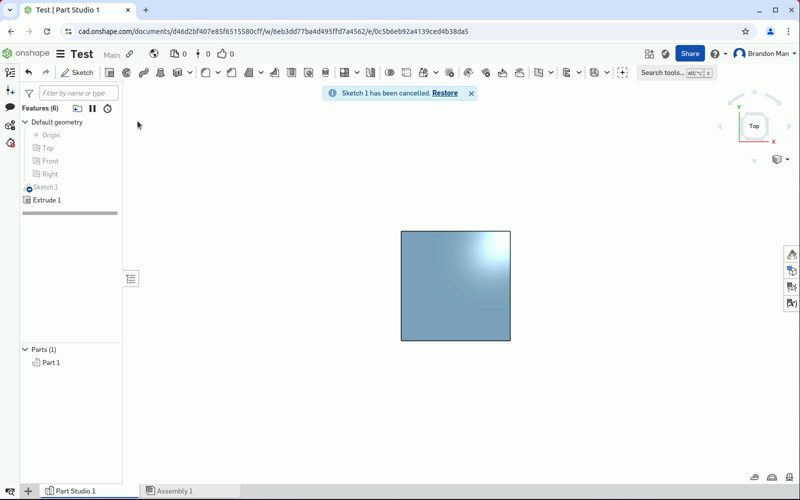
mouse_move(73, 189)
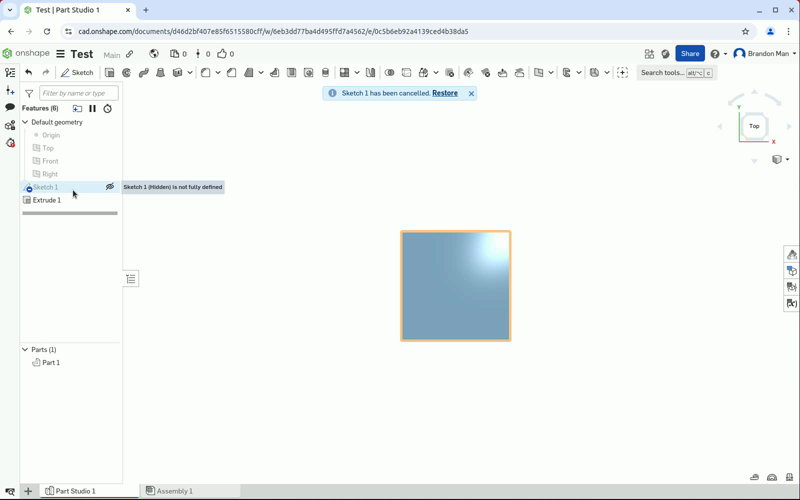
click(73, 189)
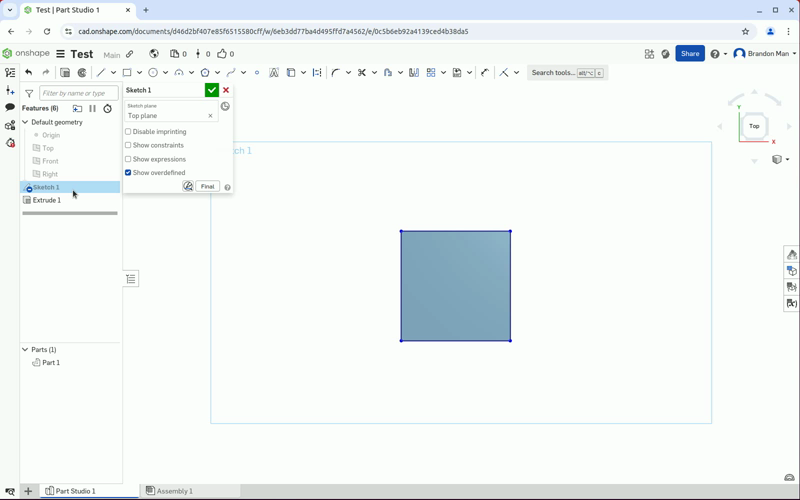
mouse_move(229, 92)
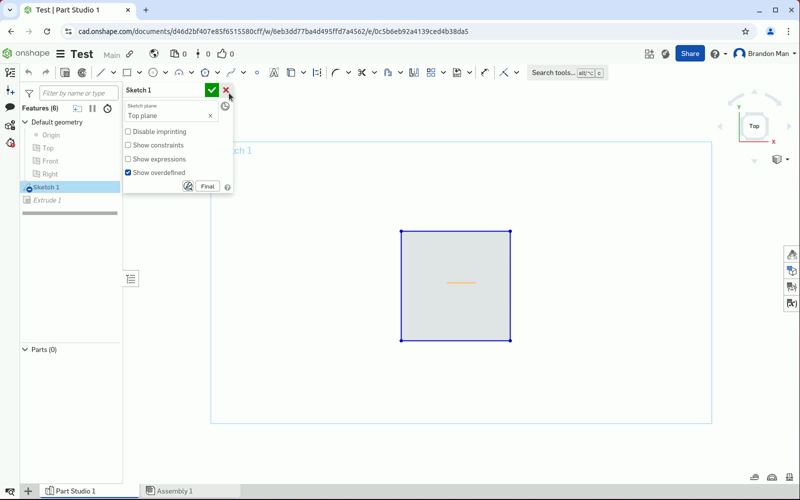
click(229, 92)
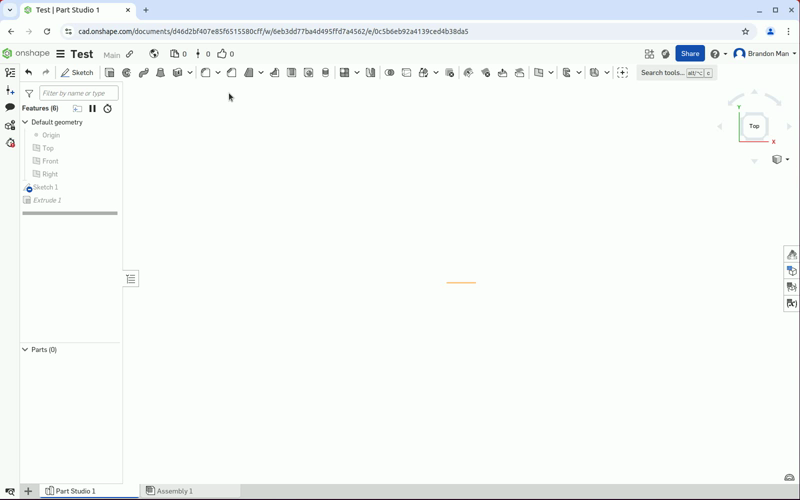
mouse_move(73, 352)
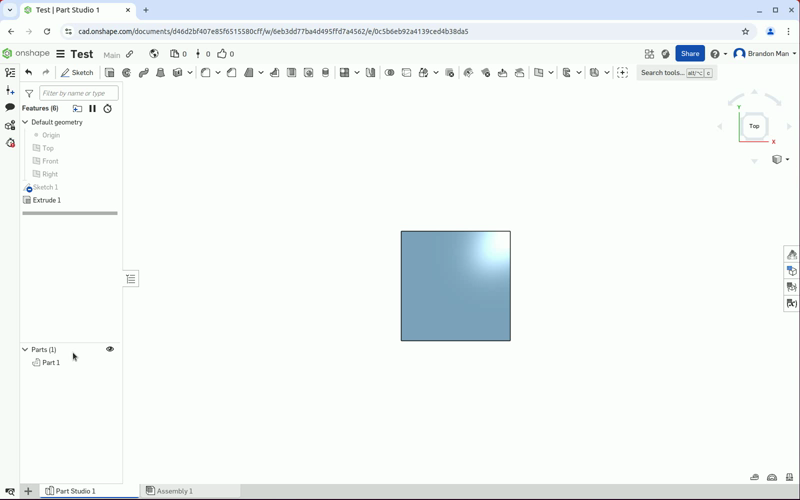
key(y)
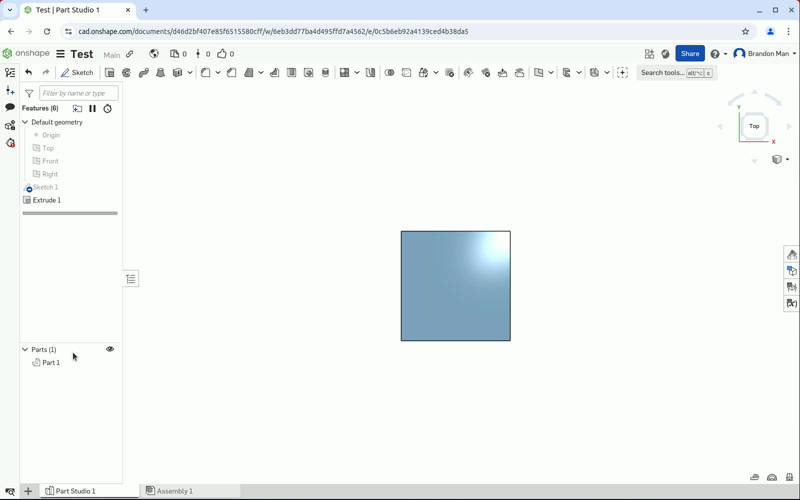
key(shift+p)
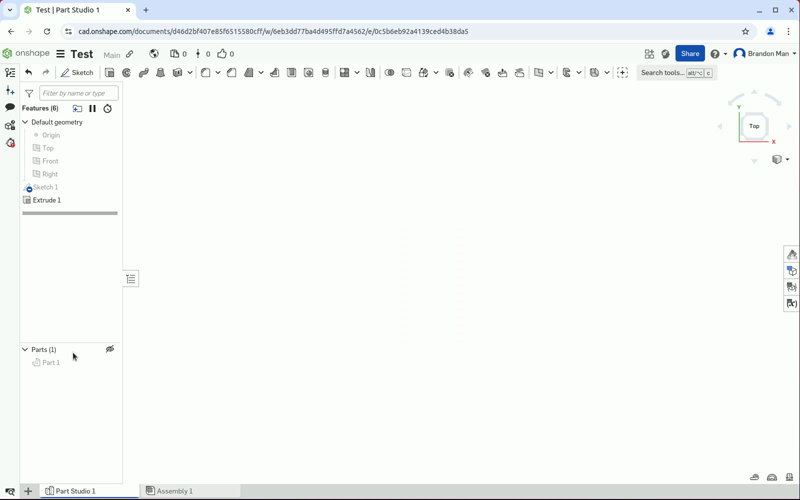
key(space)
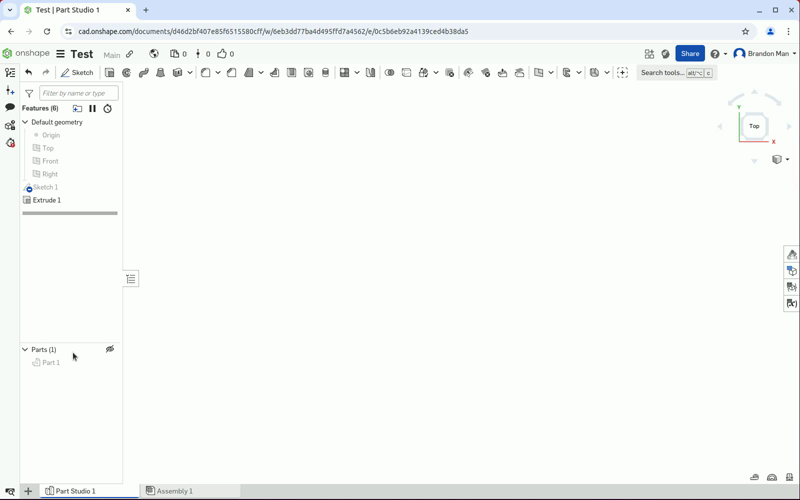
key_down(shift)
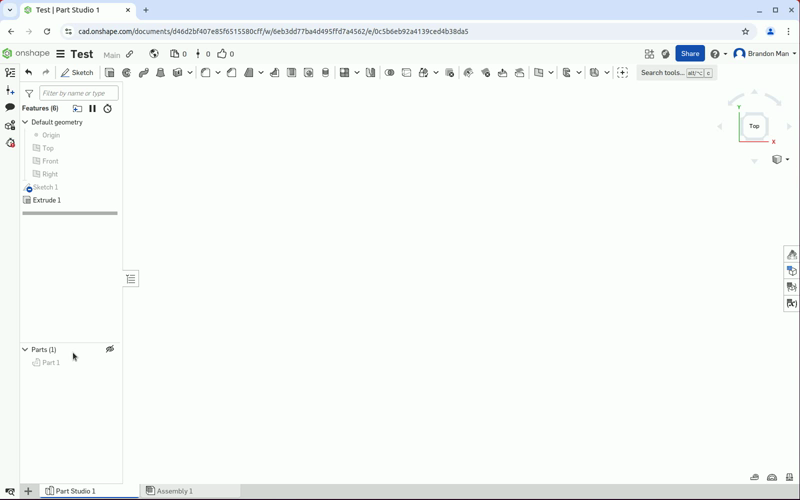
key(up)
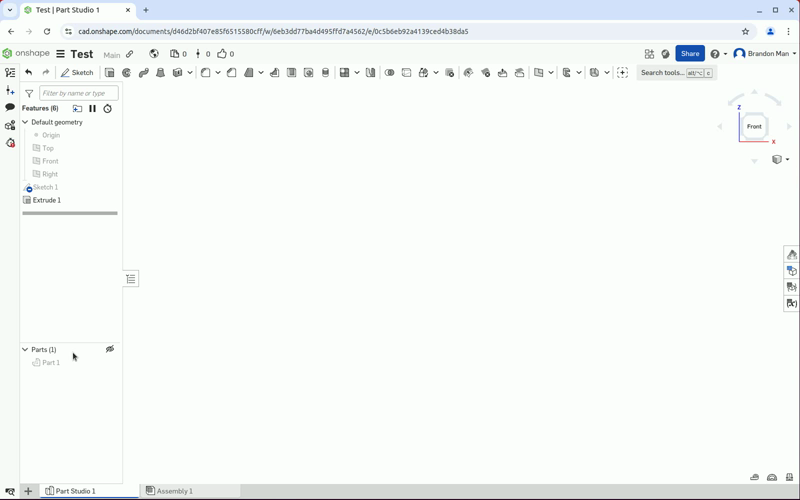
key_up(shift)
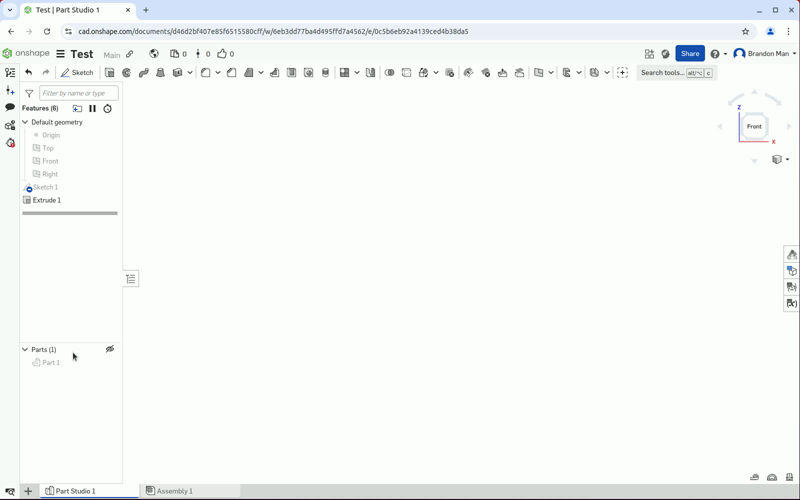
mouse_move(73, 352)
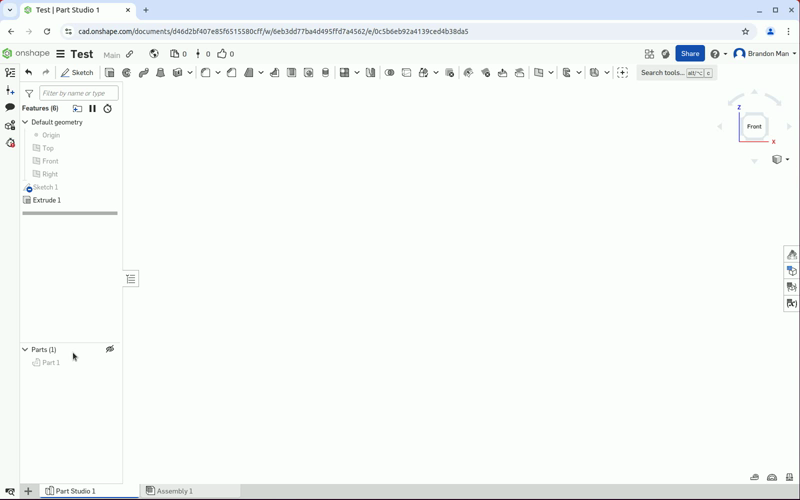
key(shift+y)
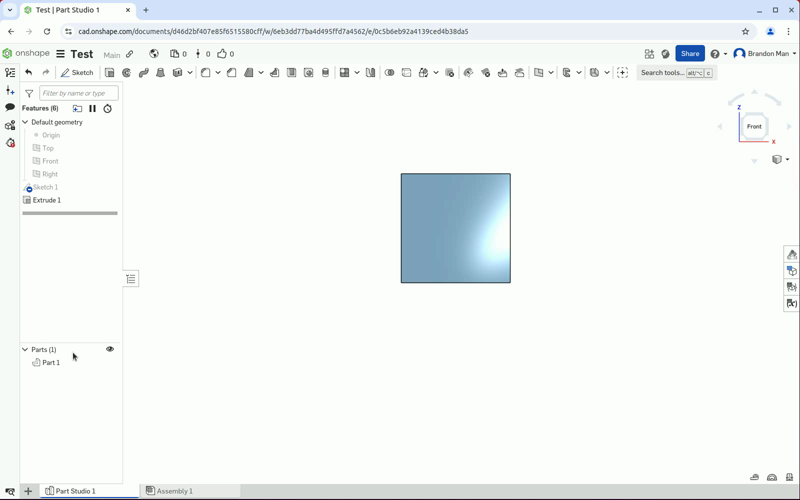
mouse_move(541, 75)
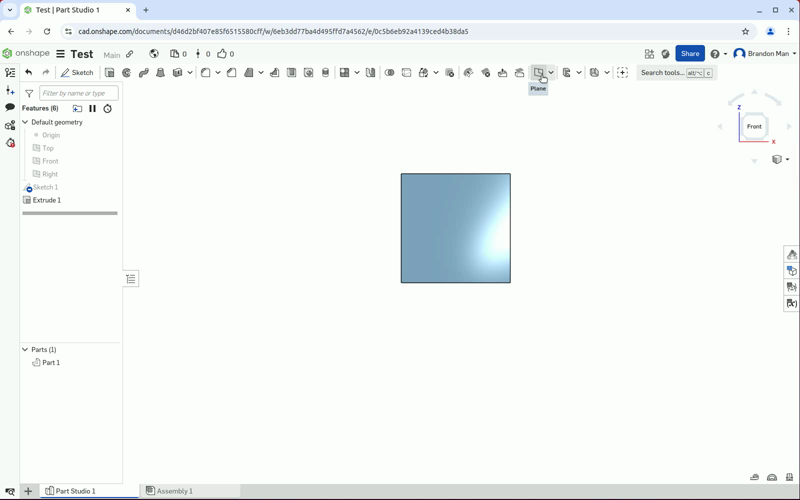
click(541, 75)
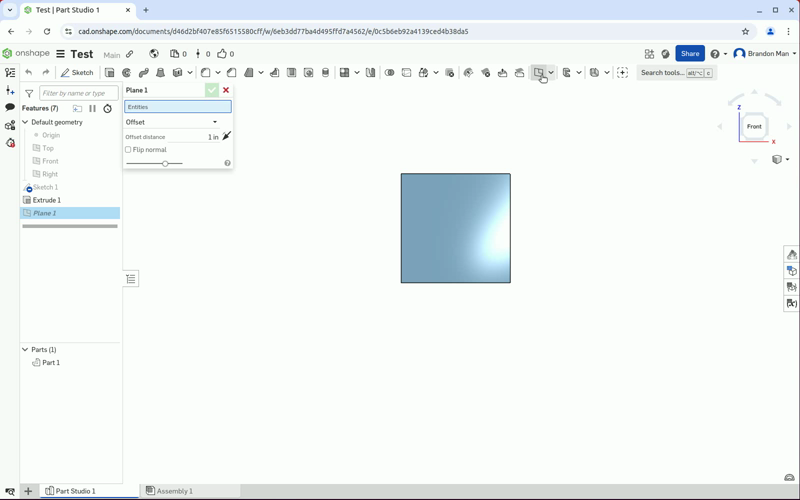
mouse_move(73, 163)
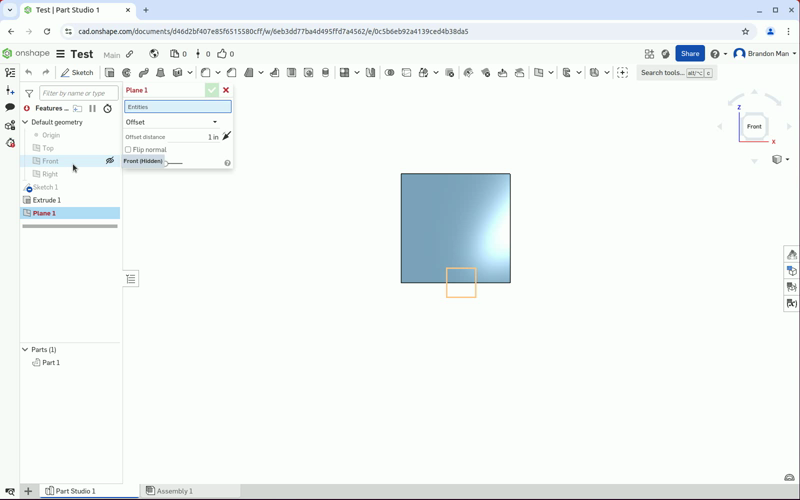
click(73, 163)
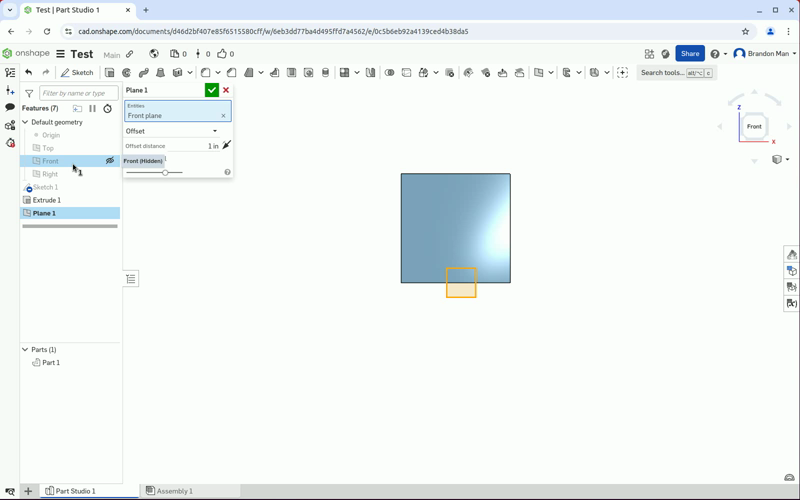
key(tab, 2)
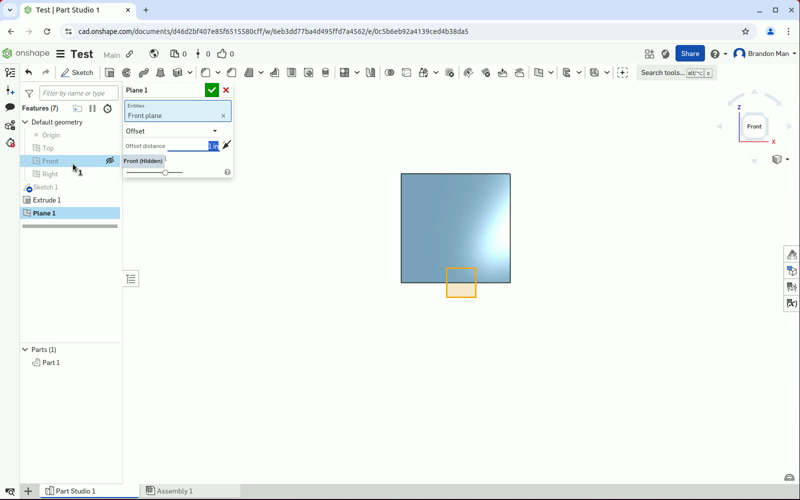
text(11.801)
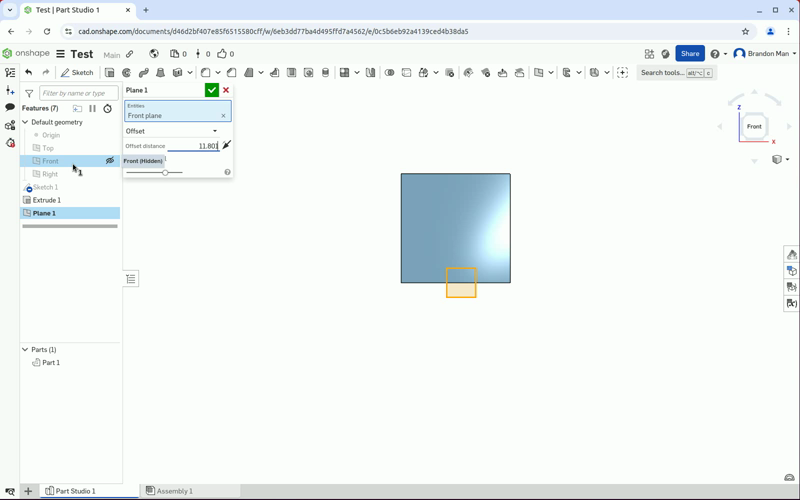
key(enter, 2)
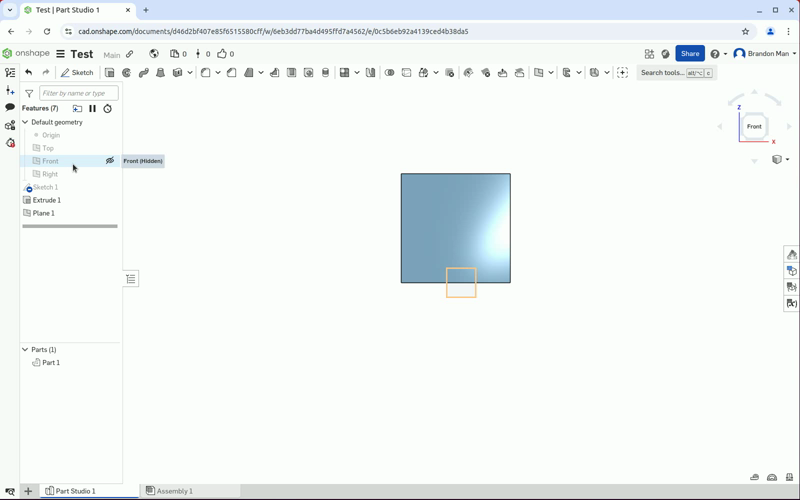
key(shift+s)
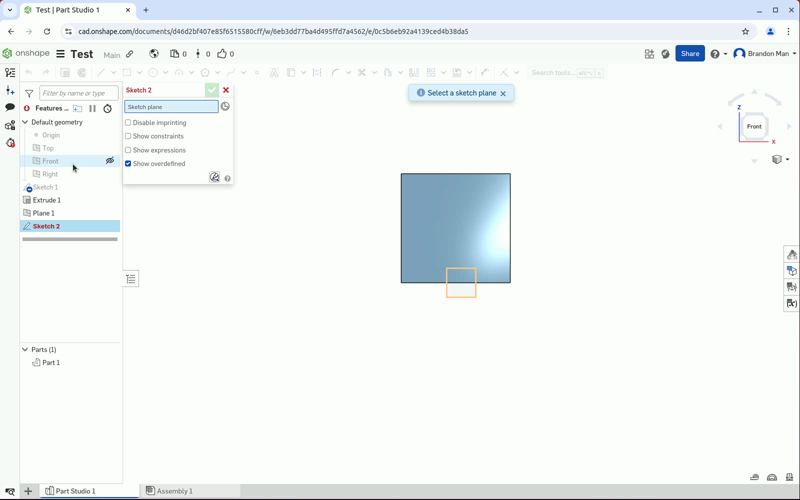
mouse_move(73, 215)
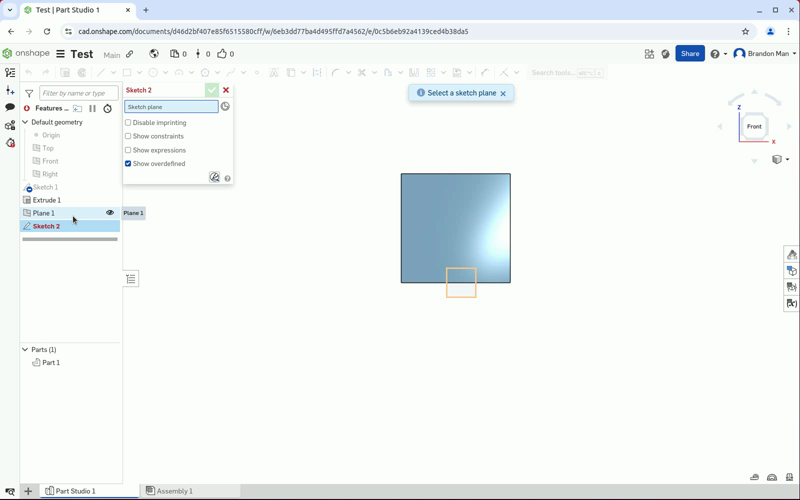
click(73, 215)
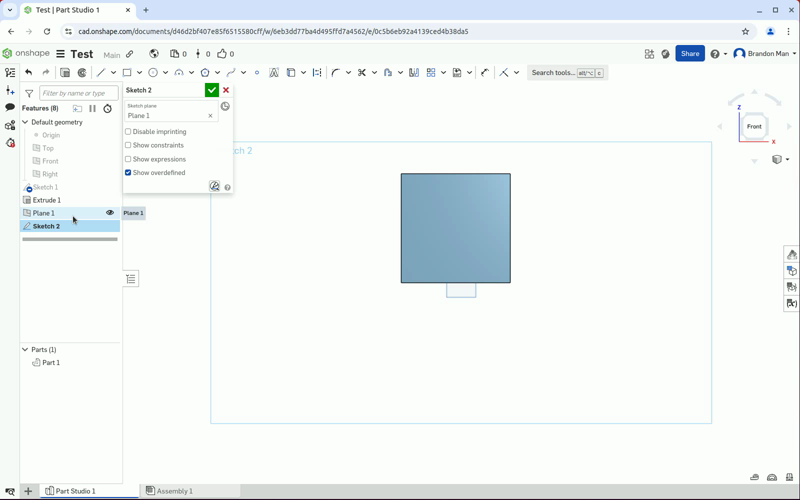
mouse_move(73, 352)
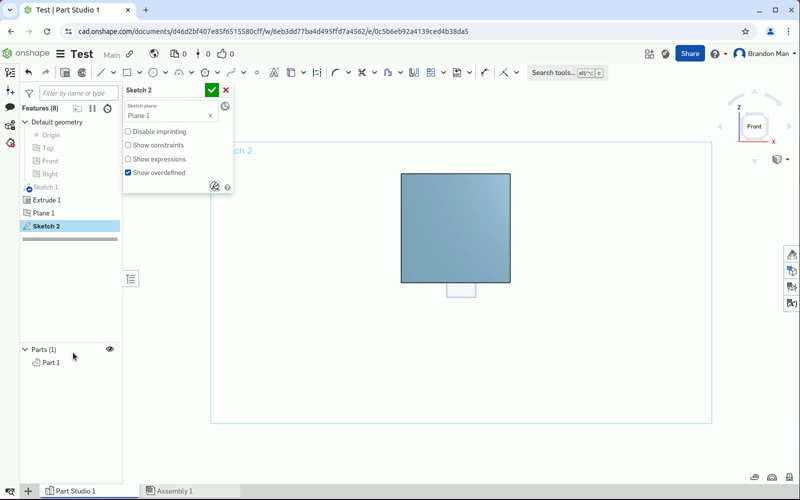
key(y)
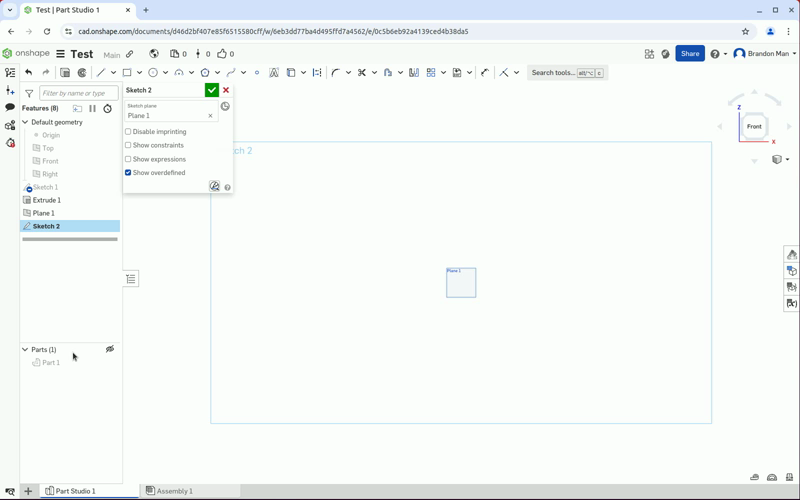
key(l)
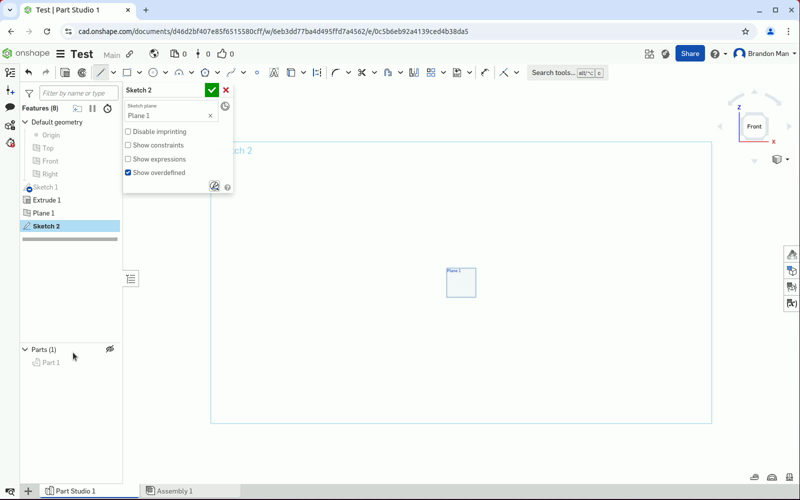
key_down(shift)
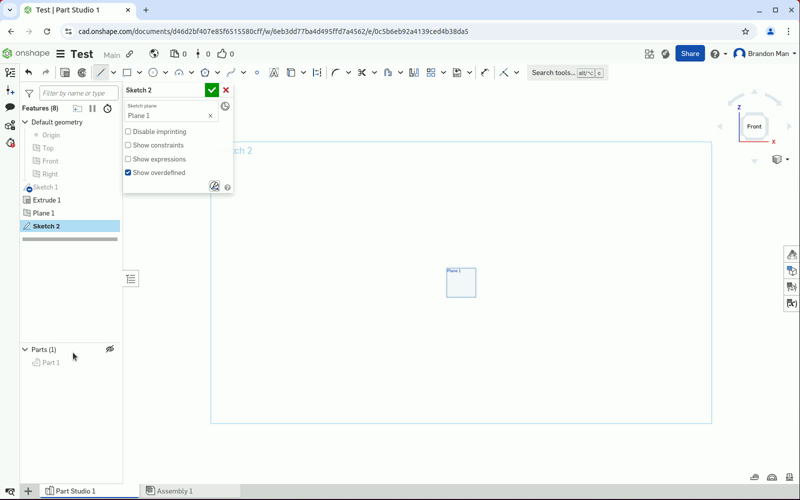
mouse_move(427, 247)
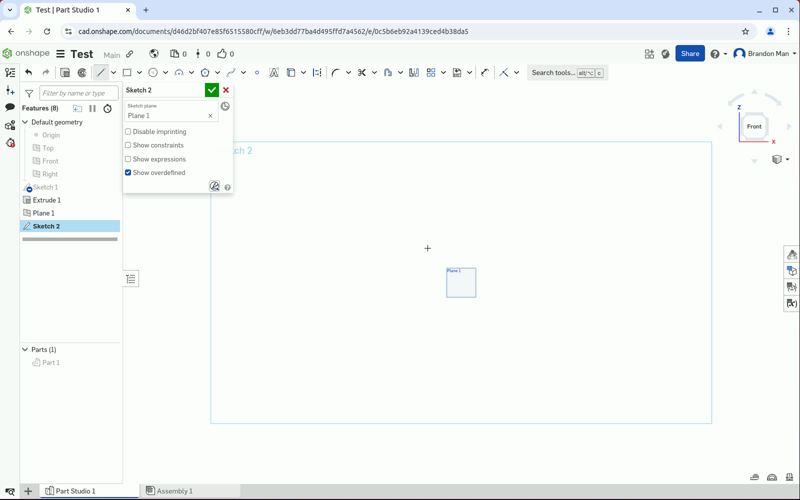
click(427, 247)
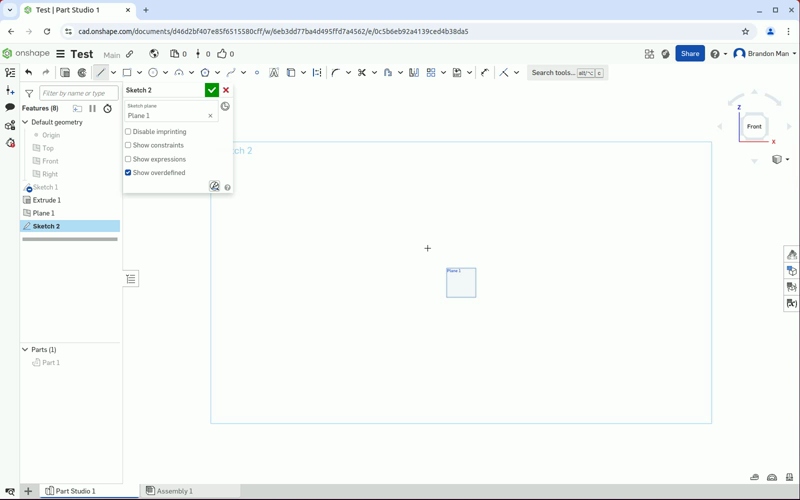
key_up(shift)
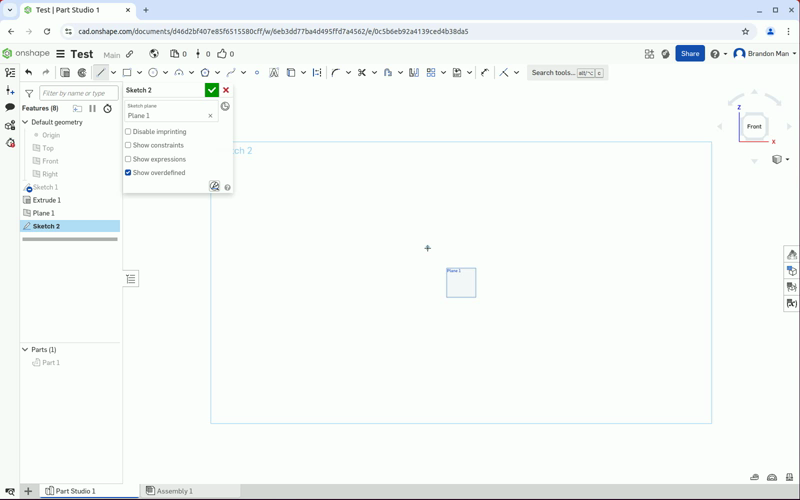
key_down(shift)
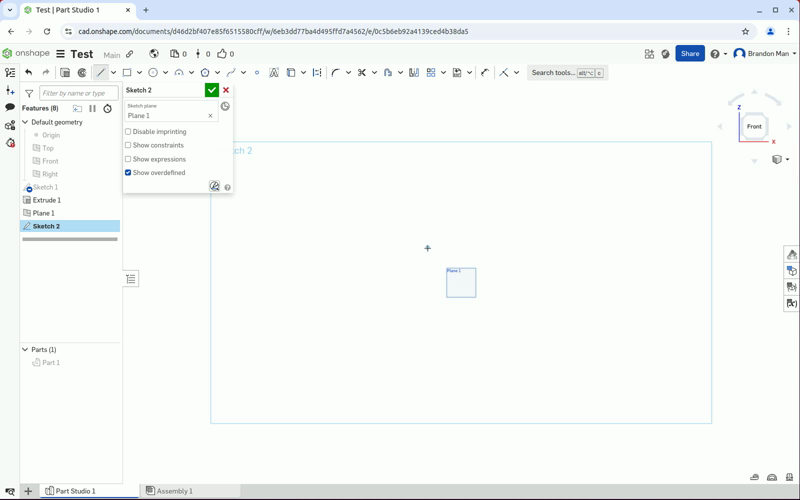
mouse_move(457, 247)
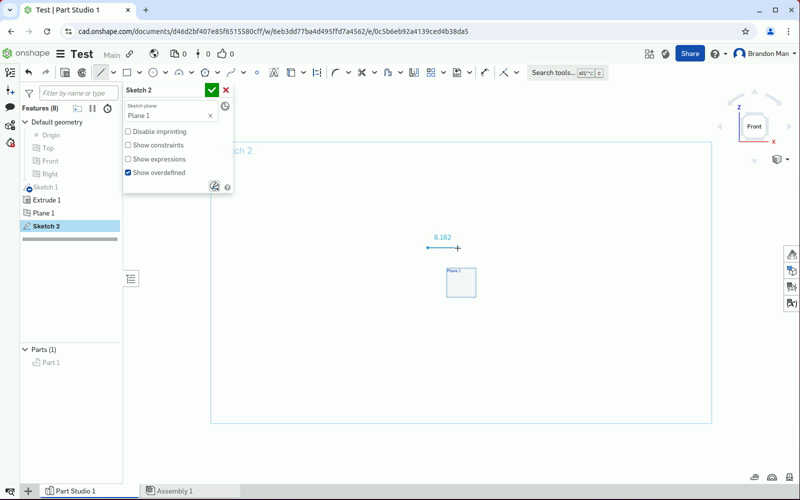
mouse_move(477, 247)
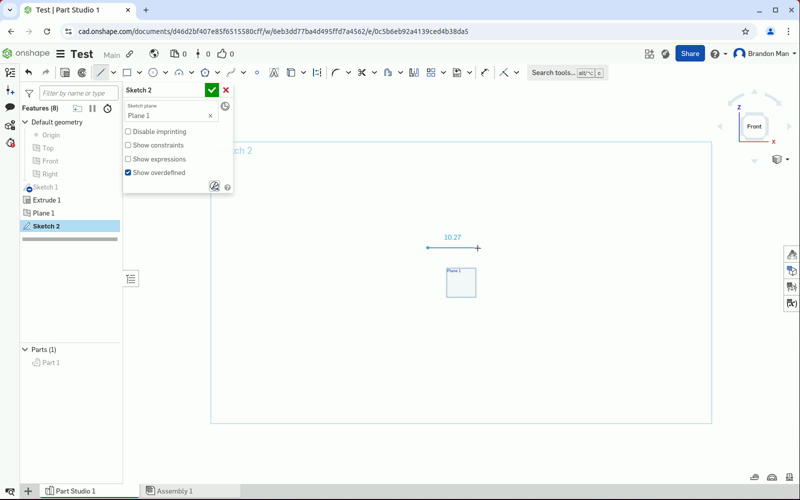
click(477, 247)
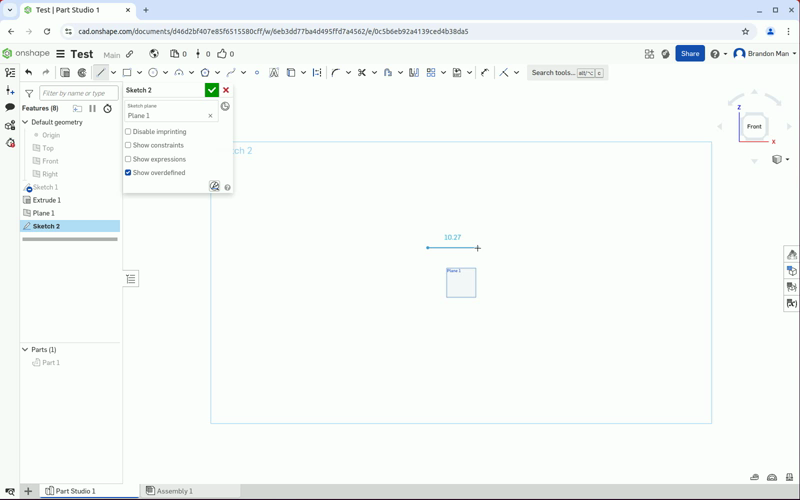
key_up(shift)
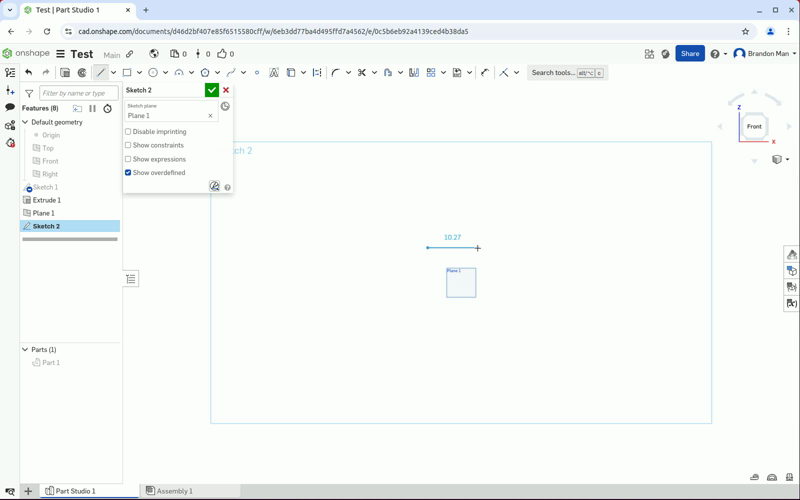
key_down(shift)
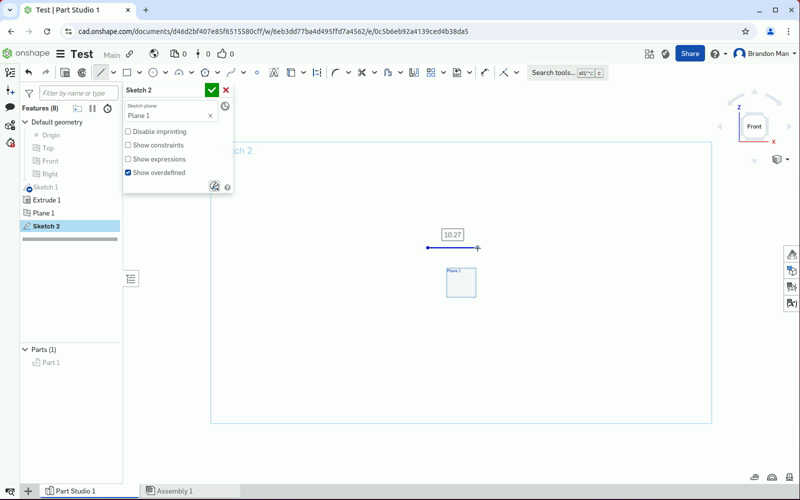
mouse_move(507, 247)
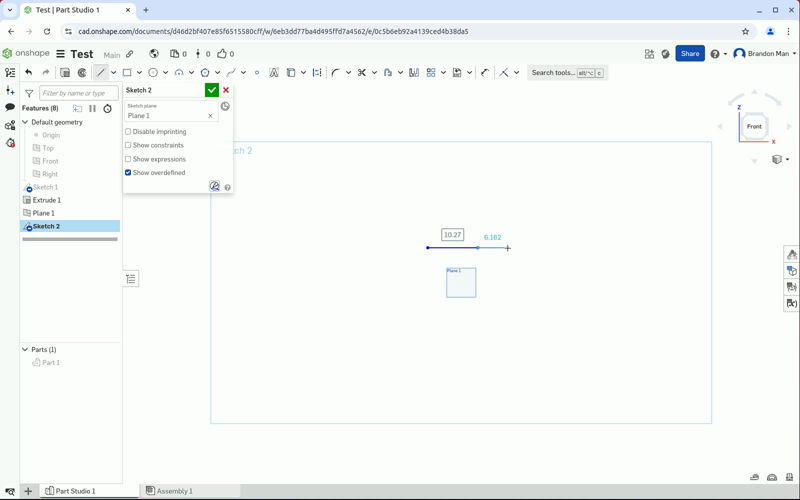
mouse_move(453, 204)
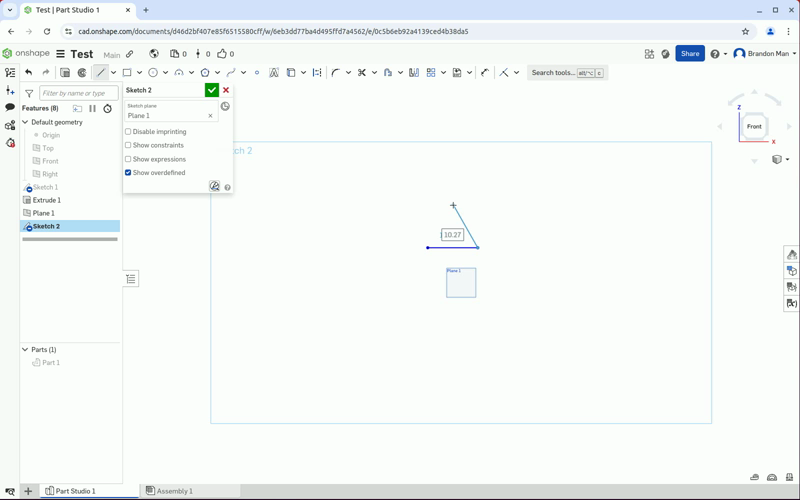
click(453, 204)
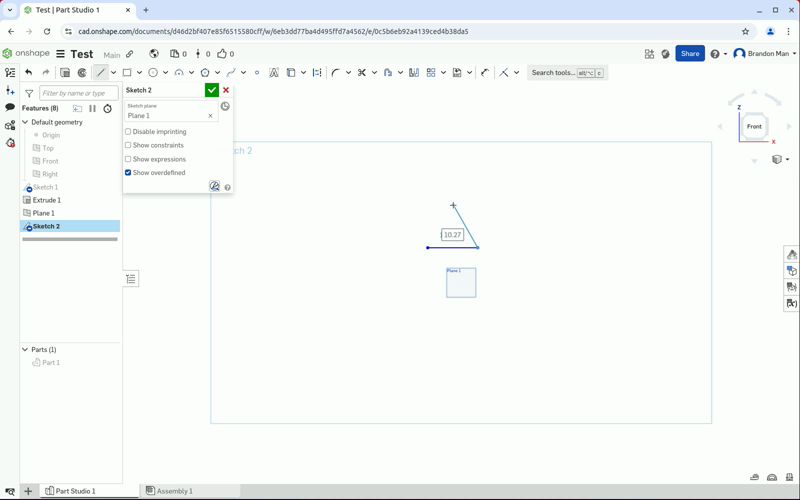
key_up(shift)
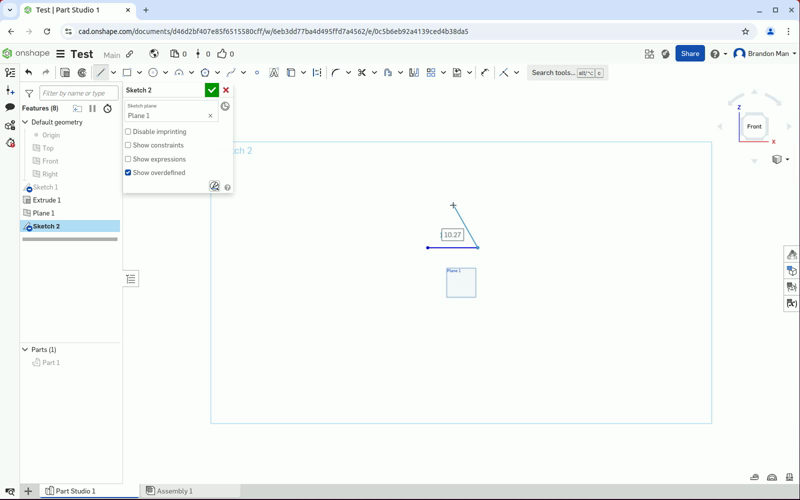
mouse_move(483, 204)
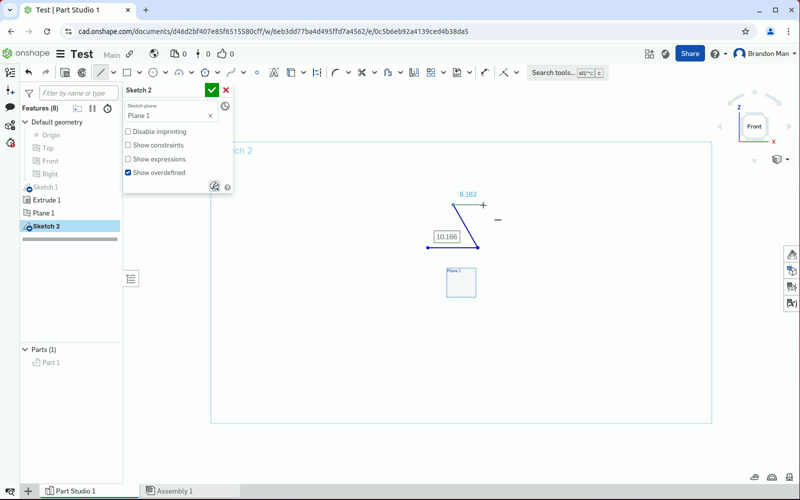
key_down(shift)
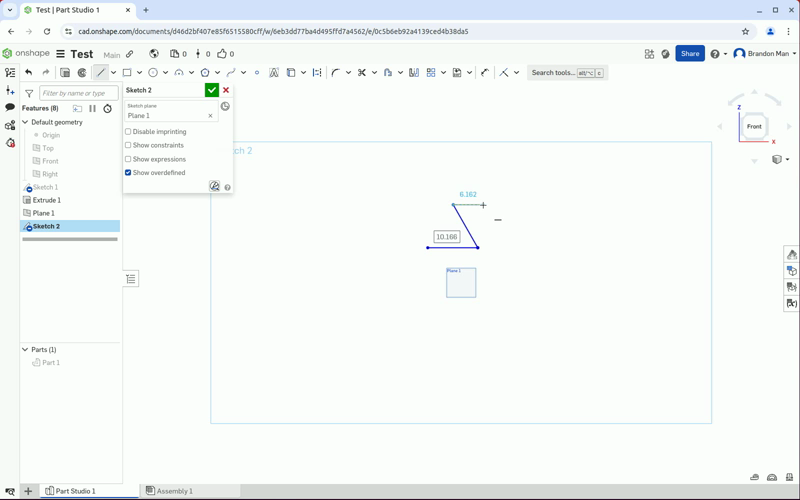
mouse_move(427, 247)
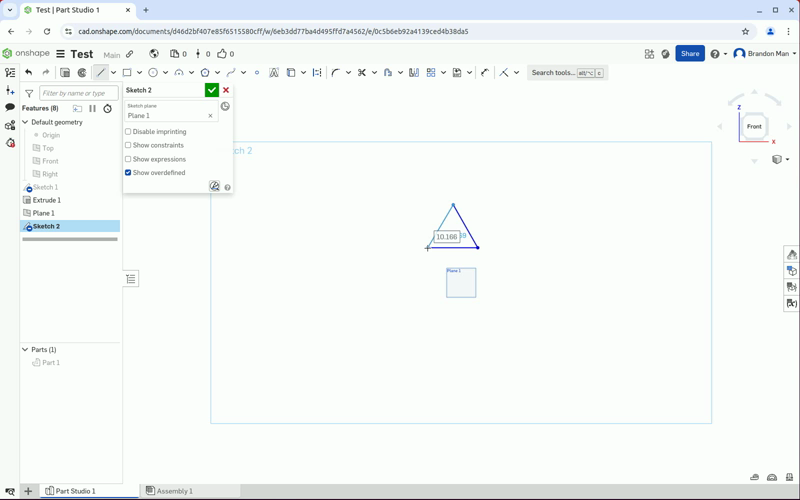
key_up(shift)
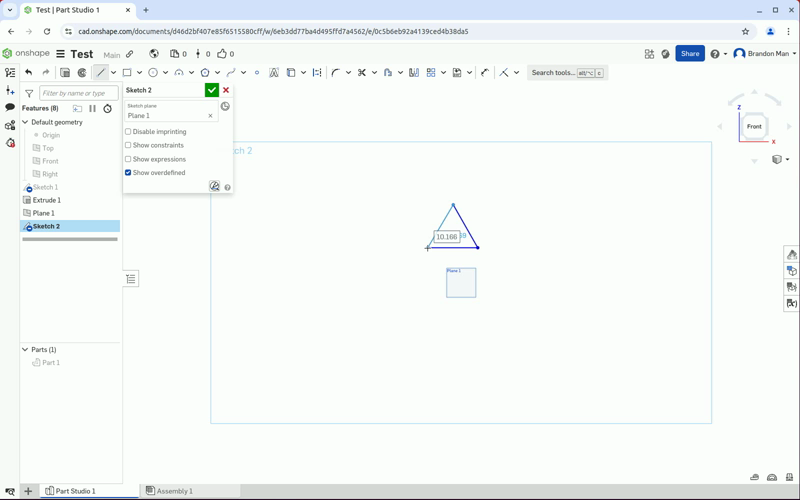
click(427, 247)
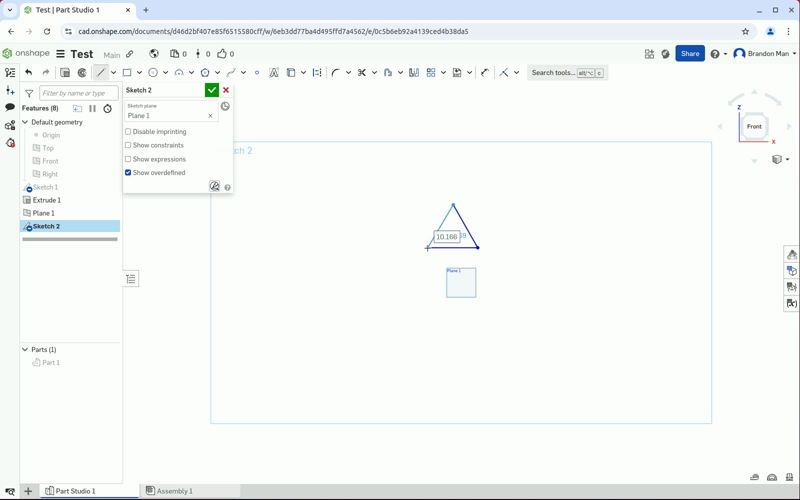
key(esc)
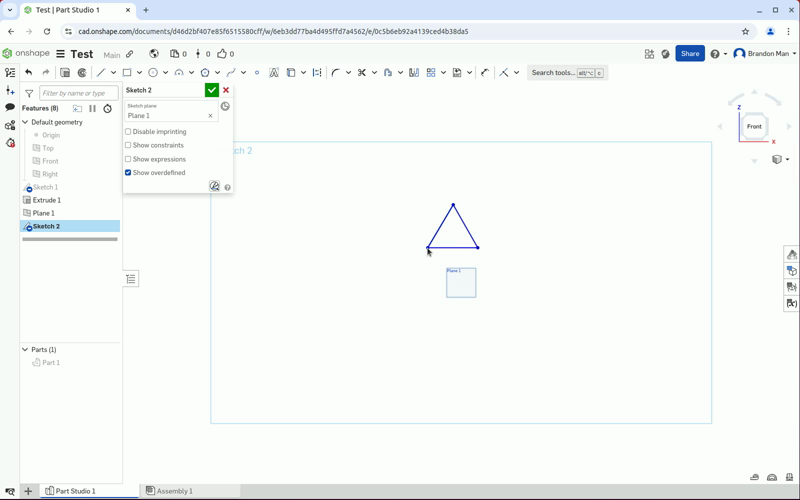
mouse_move(459, 239)
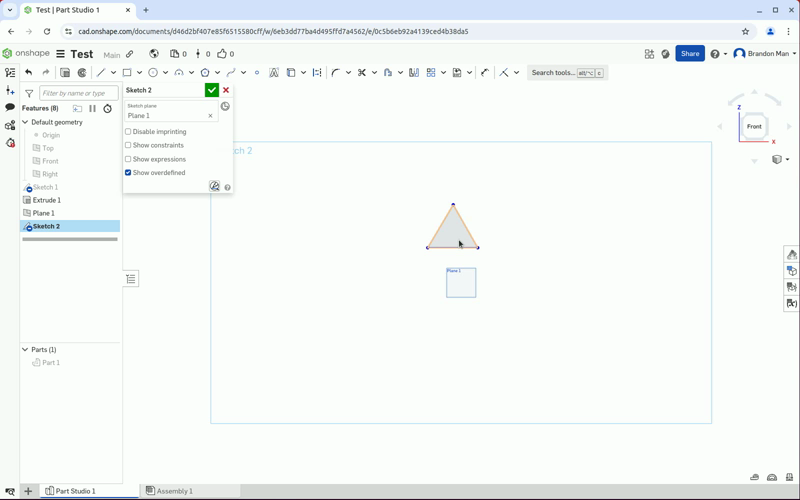
scroll(6)
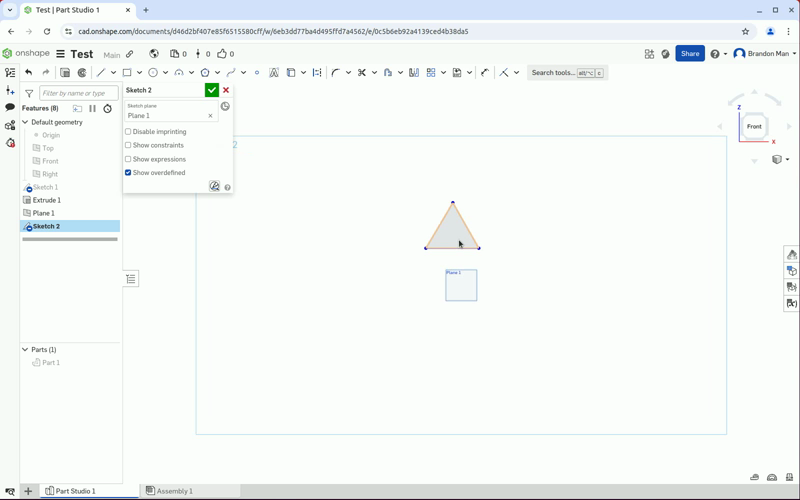
scroll(6)
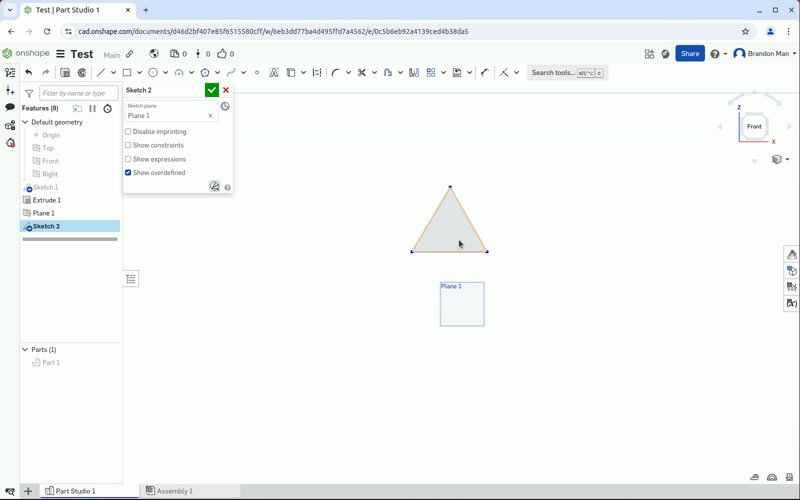
scroll(6)
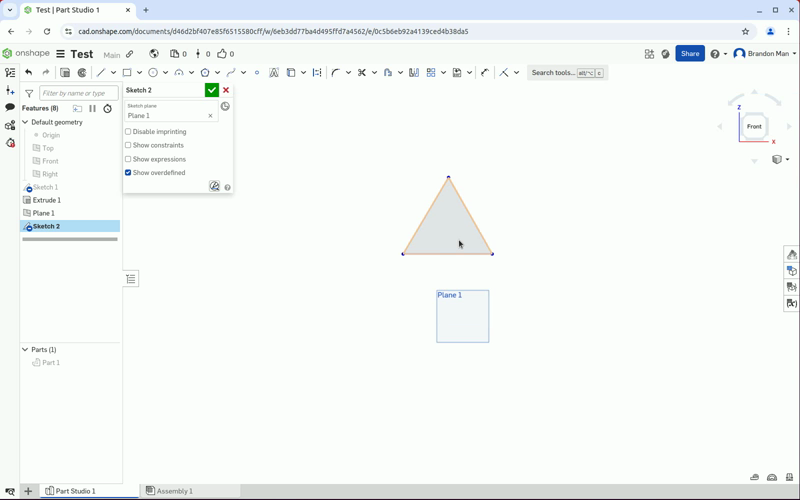
scroll(6)
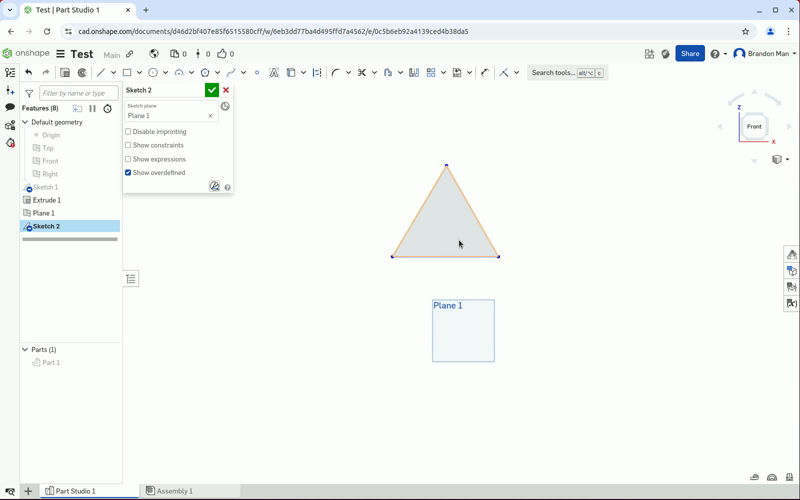
scroll(6)
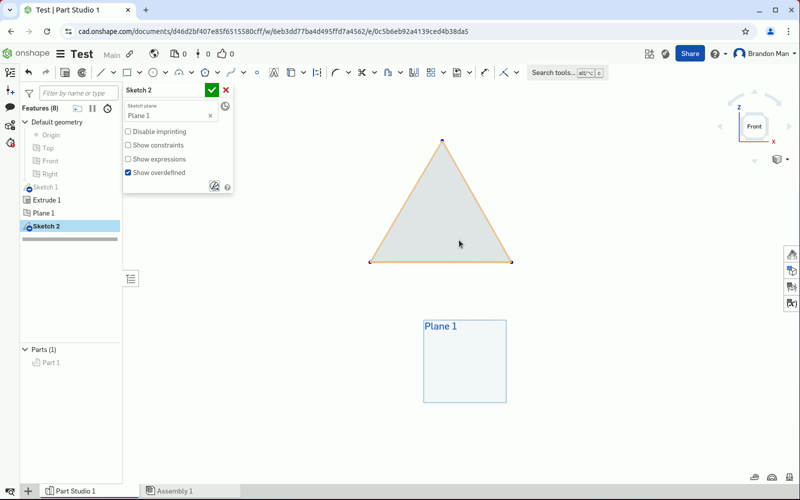
scroll(6)
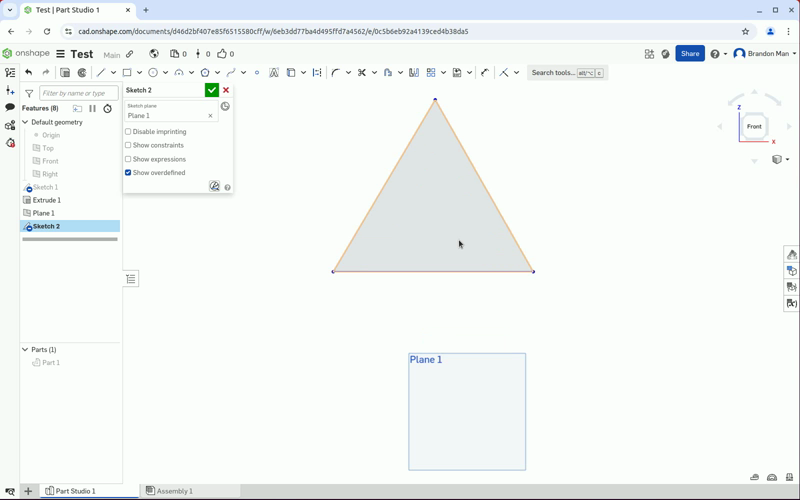
scroll(6)
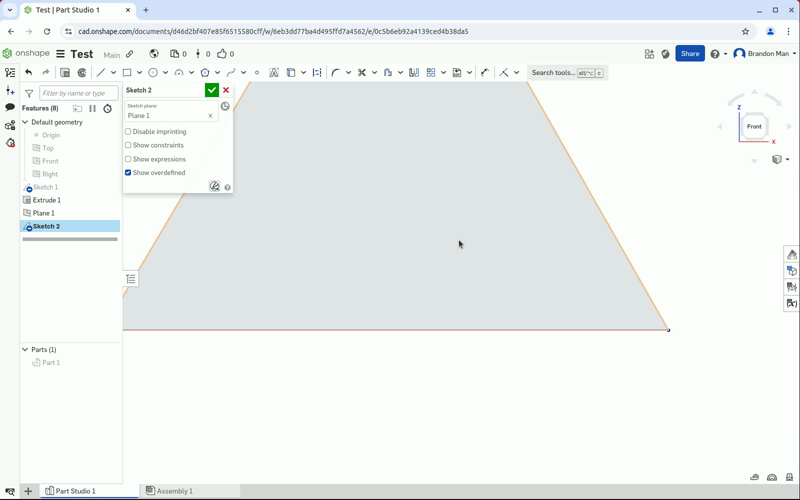
click(459, 239)
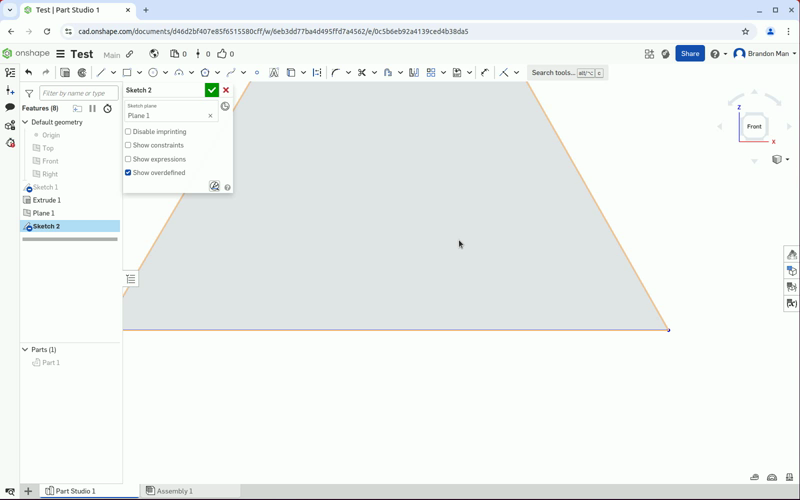
scroll(-6)
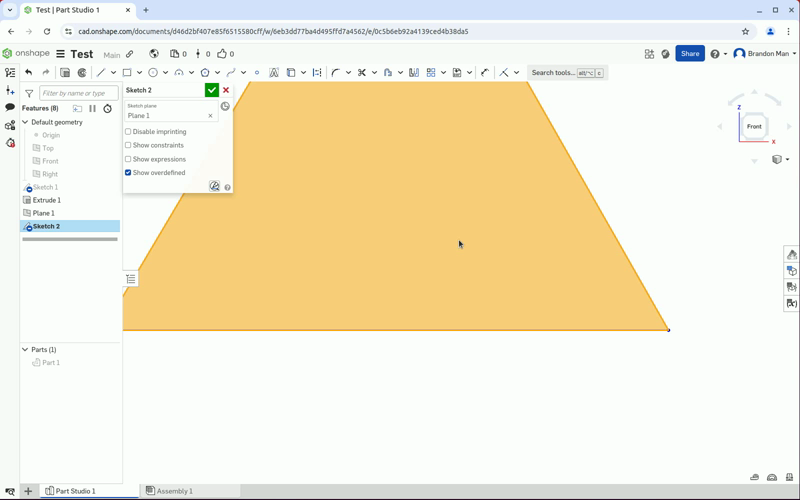
scroll(-6)
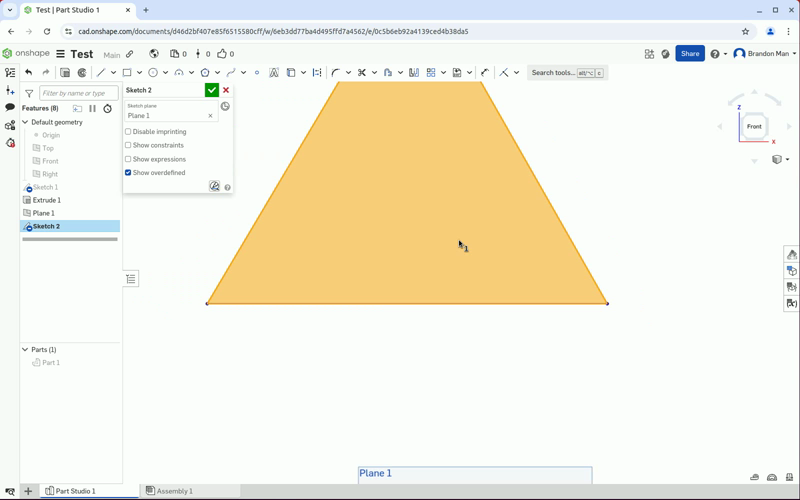
scroll(-6)
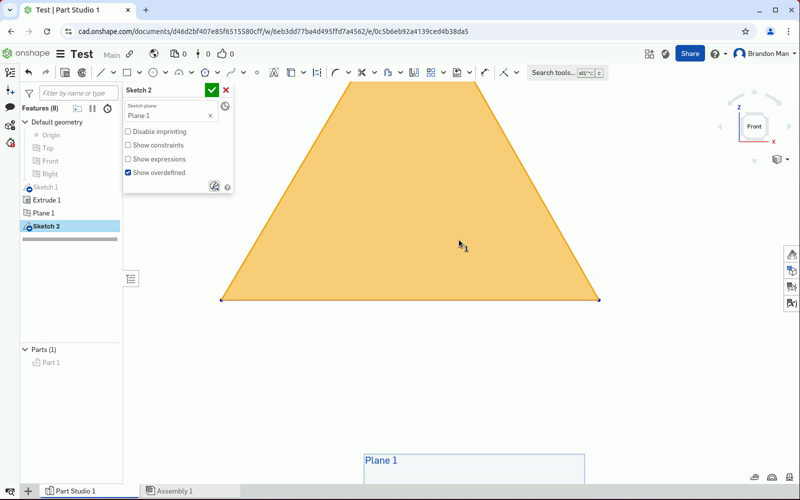
scroll(-6)
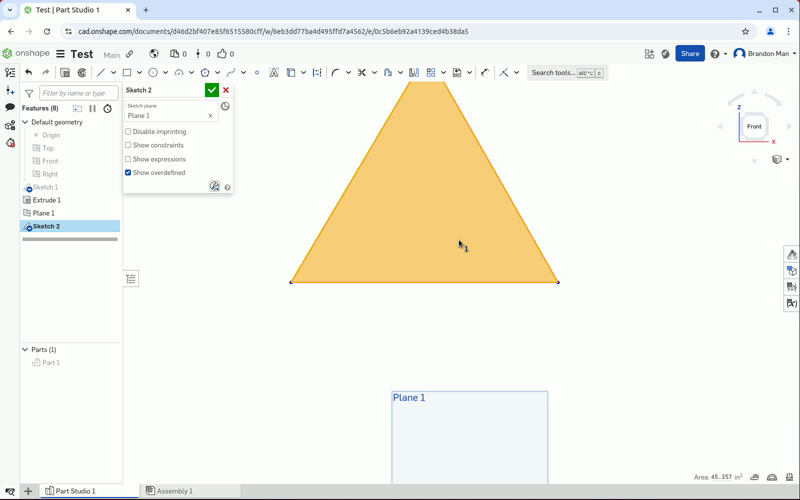
scroll(-6)
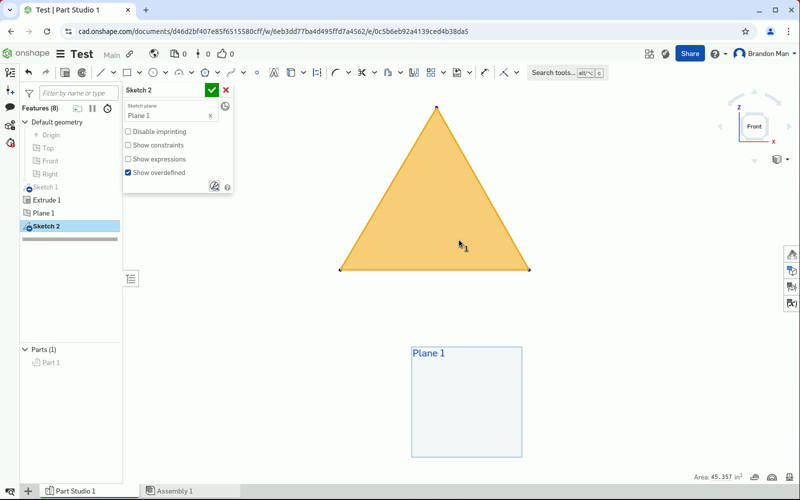
scroll(-6)
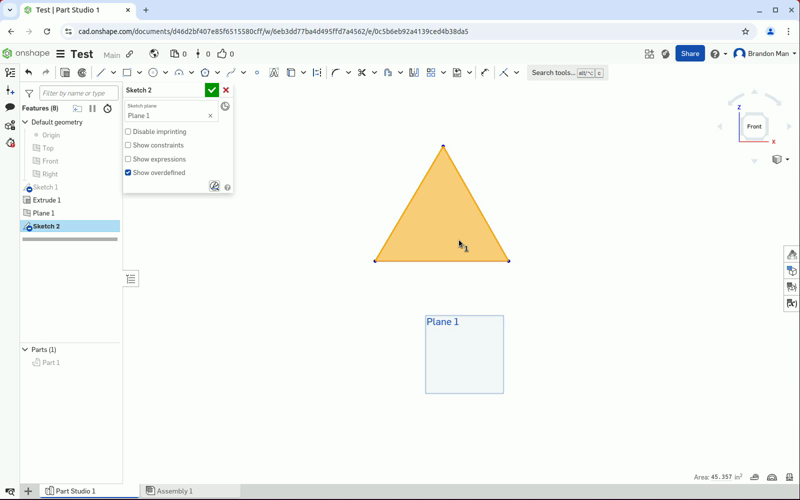
scroll(-6)
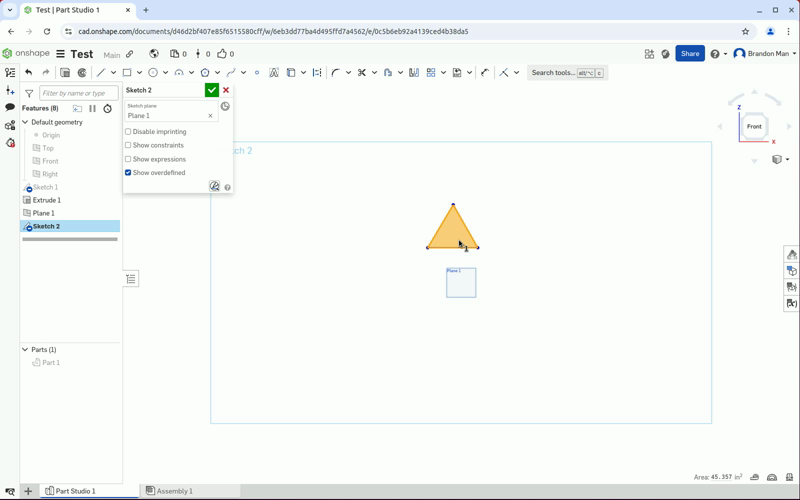
mouse_move(73, 352)
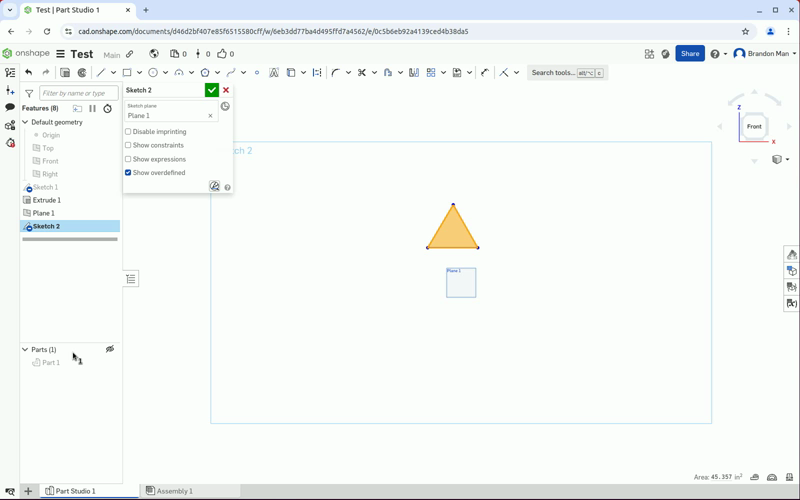
key(shift+y)
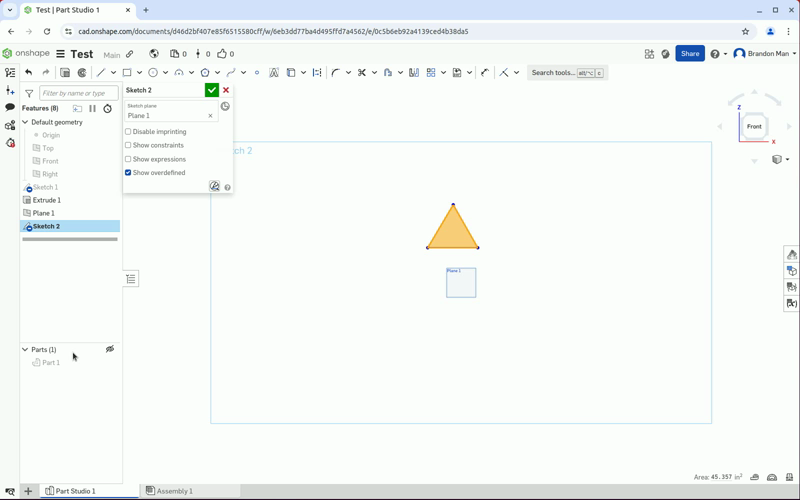
key(shift+e)
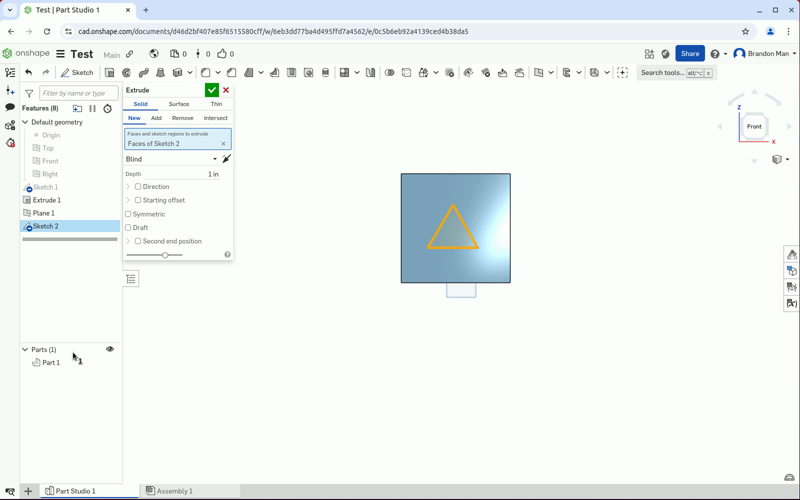
mouse_move(143, 106)
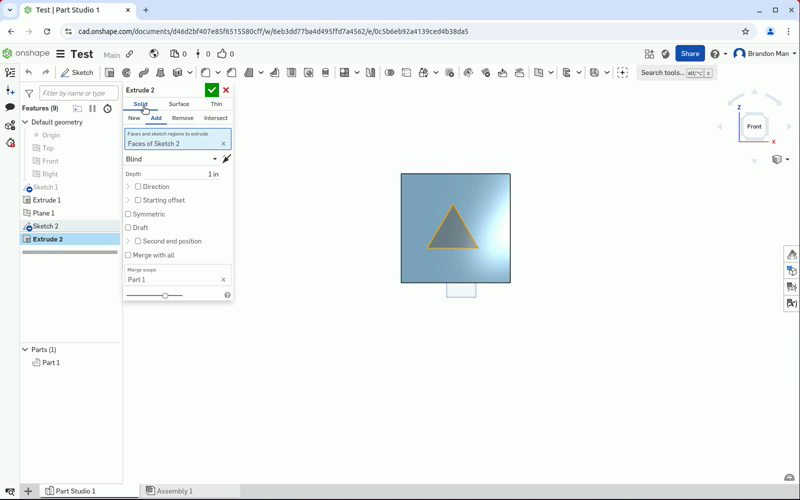
click(143, 106)
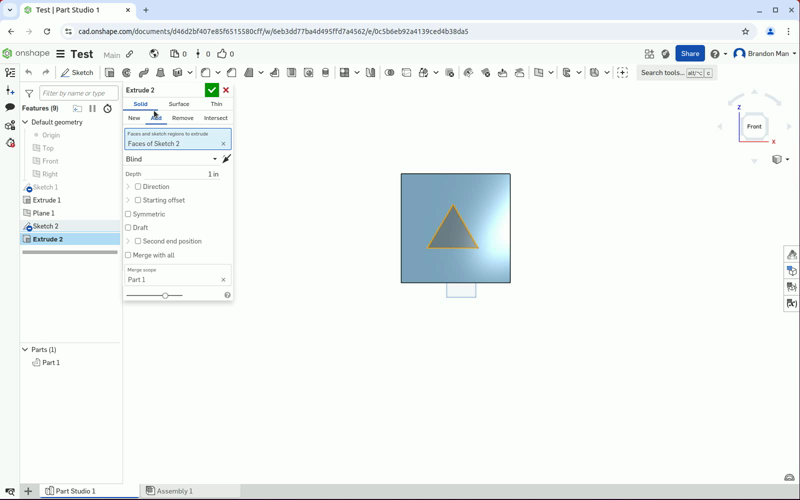
mouse_move(186, 120)
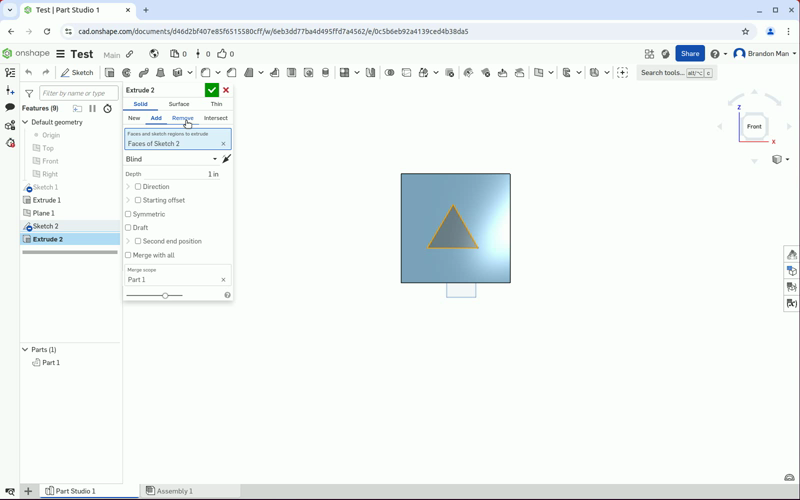
click(186, 120)
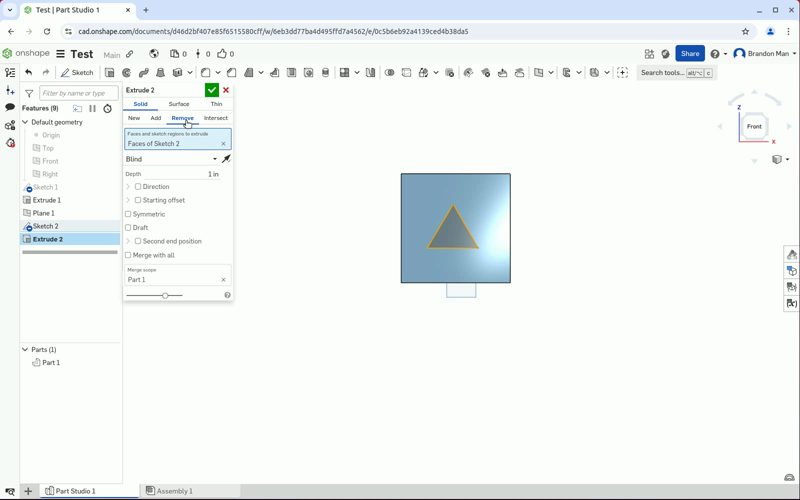
key(tab, 4)
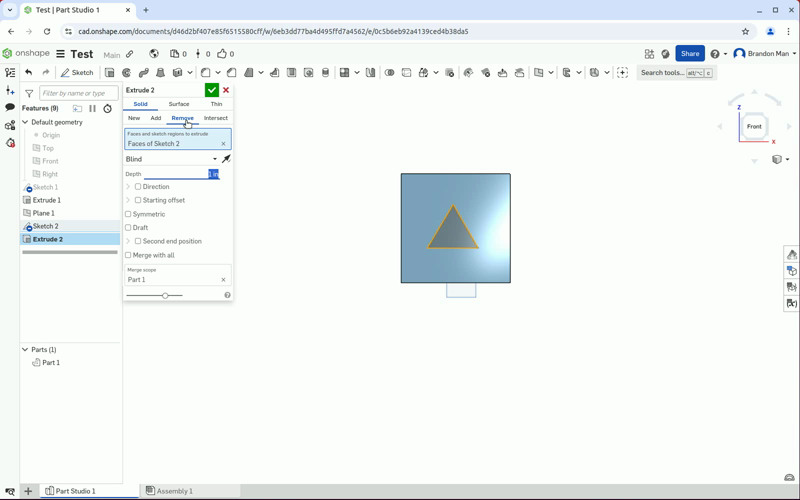
text(22.386)
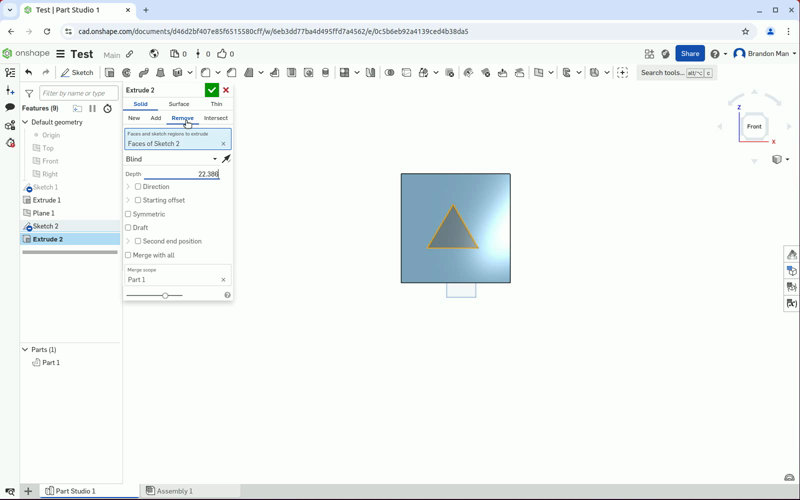
key(tab, 6)
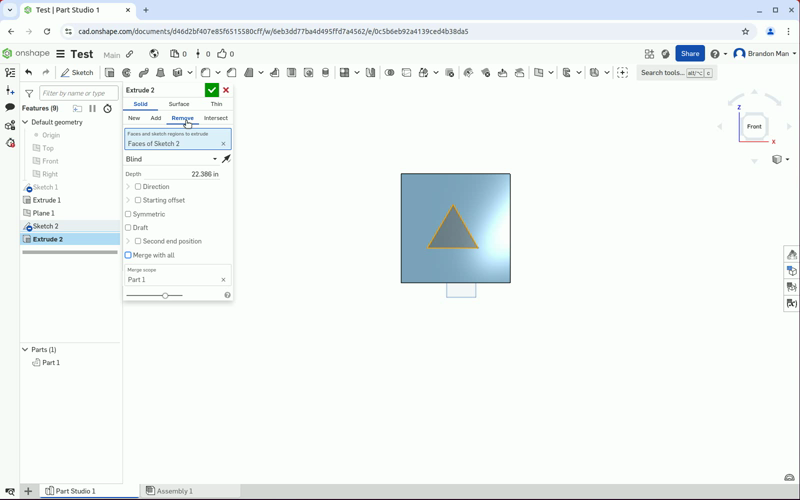
key(space)
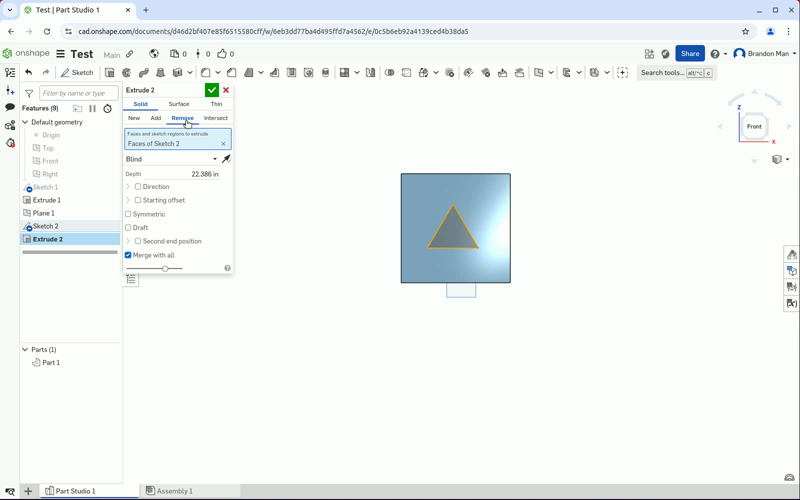
key(enter)
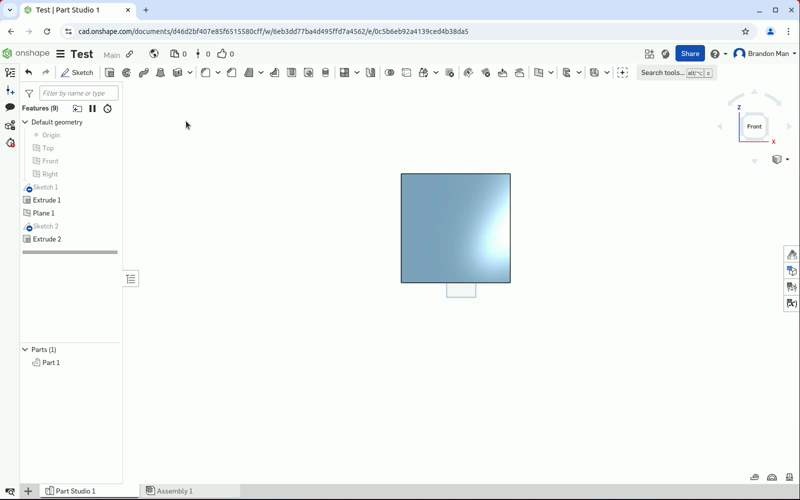
key(shift+h)
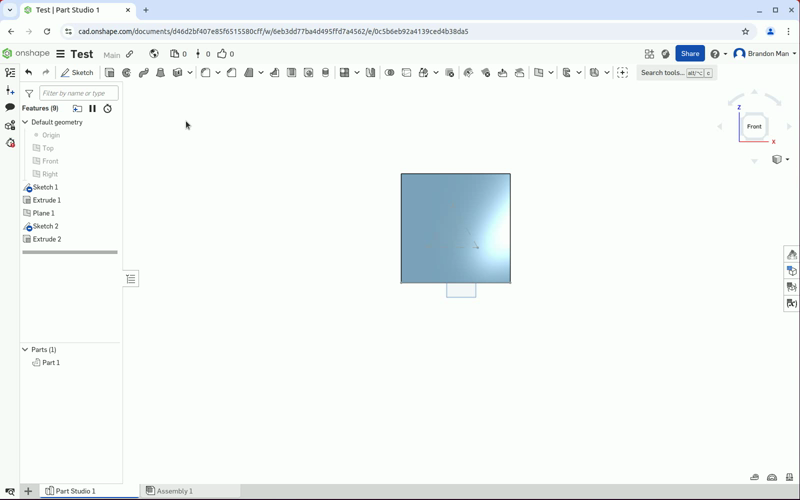
key(shift+h)
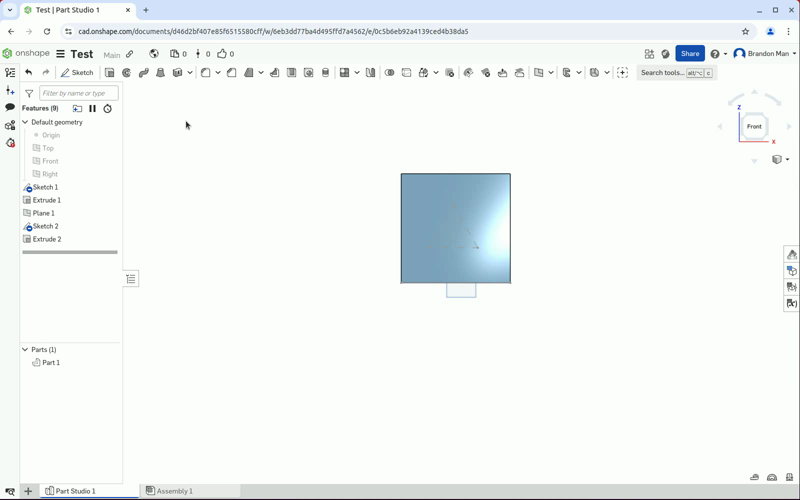
key(shift+7)
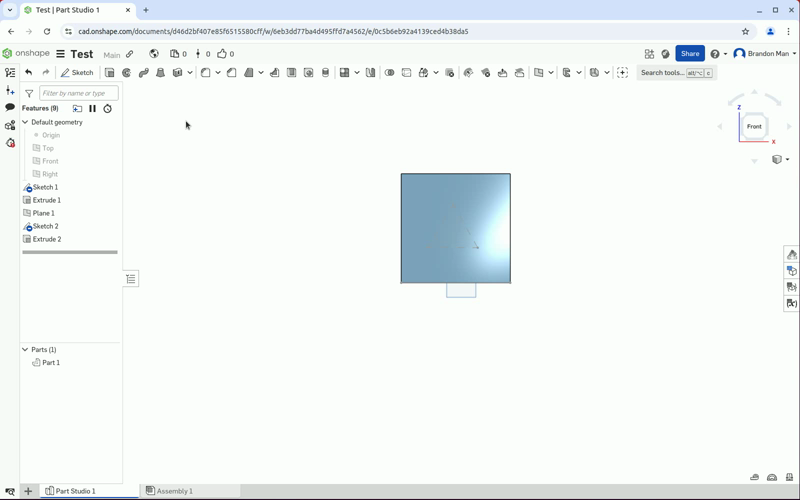
key(left, 2)
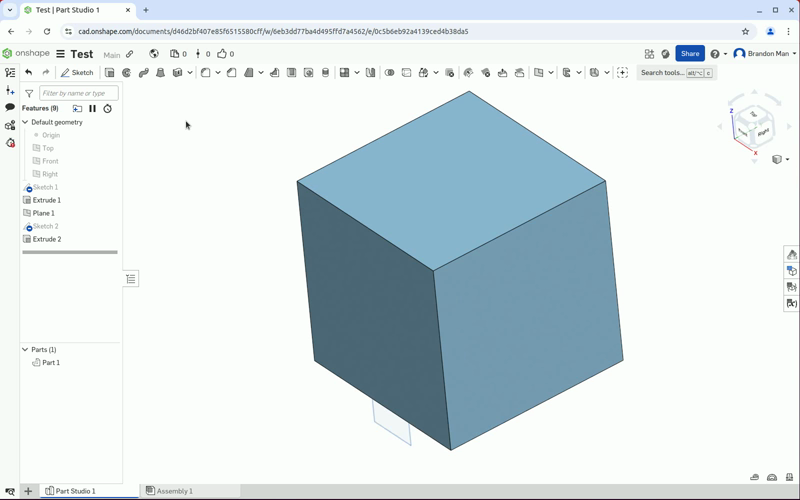
key(down, 2)
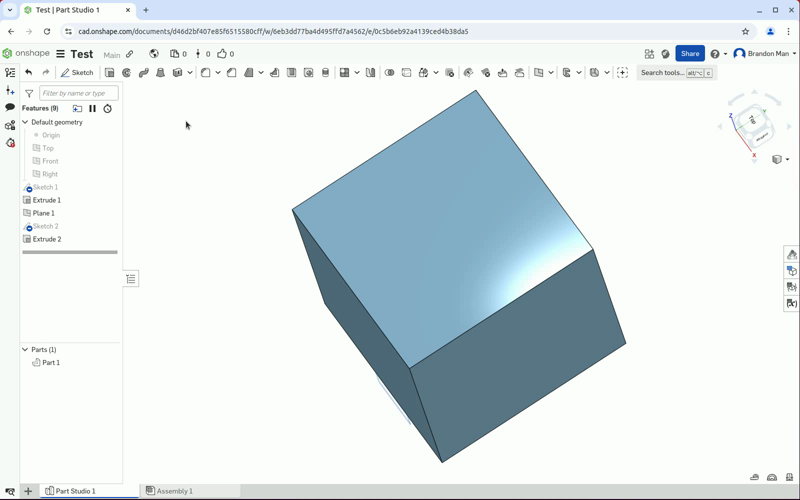
key(up, 2)
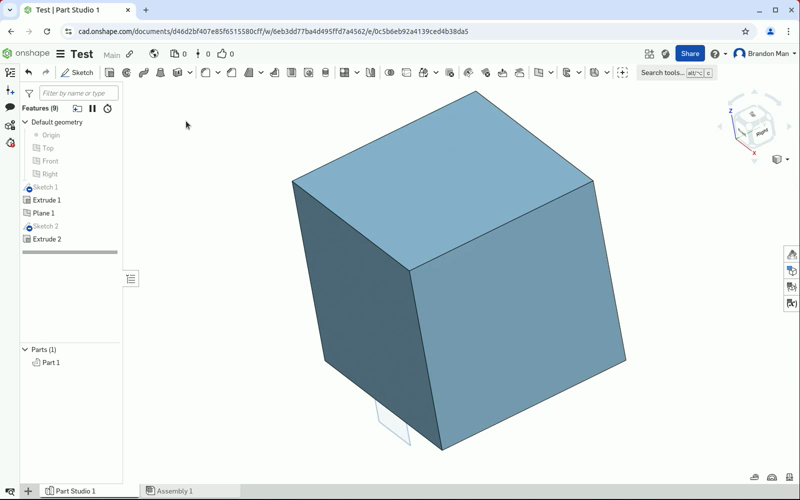
key(right, 2)
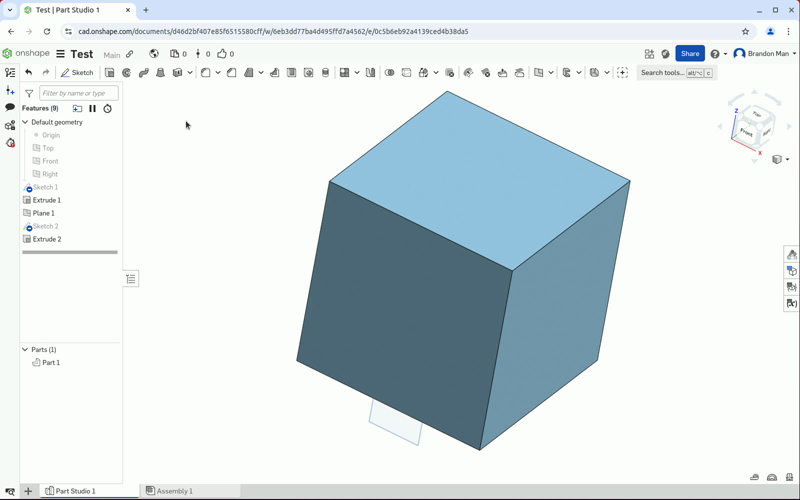
mouse_move(73, 189)
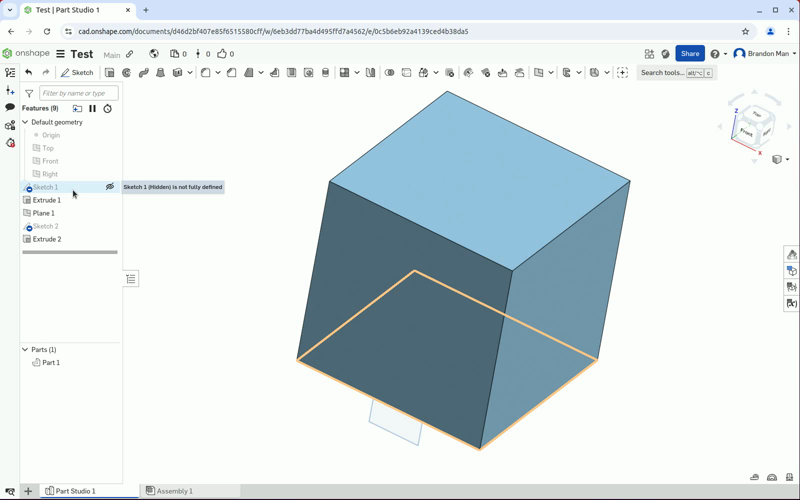
click(73, 189)